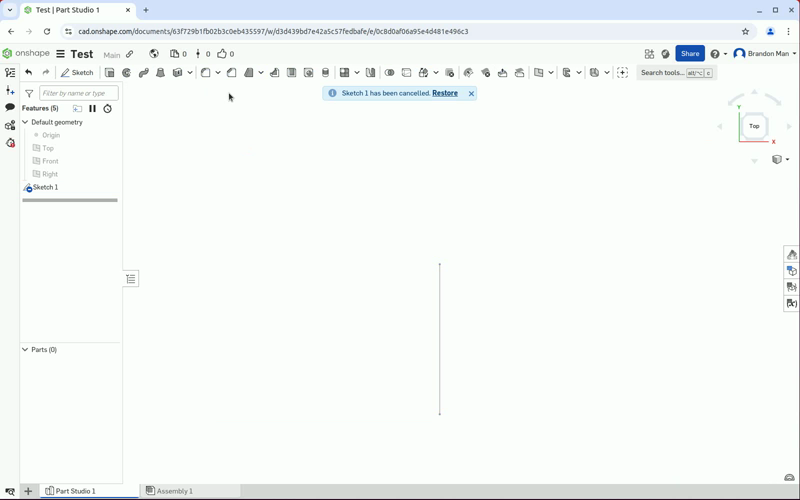
key(shift+h)
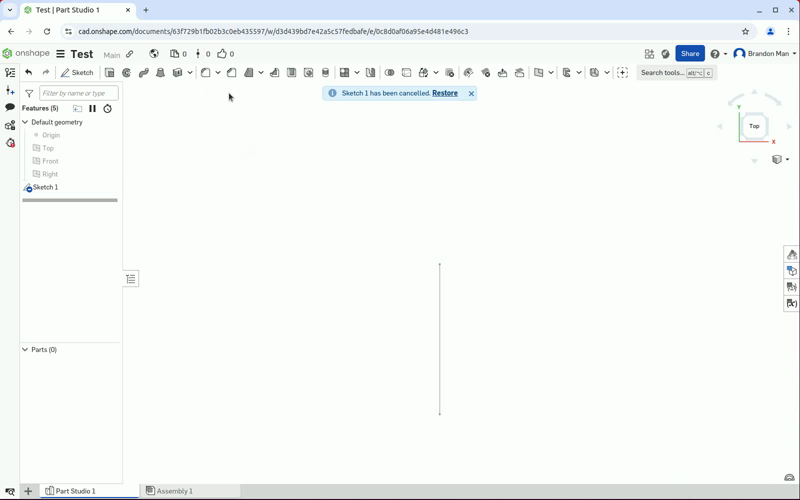
key(shift+s)
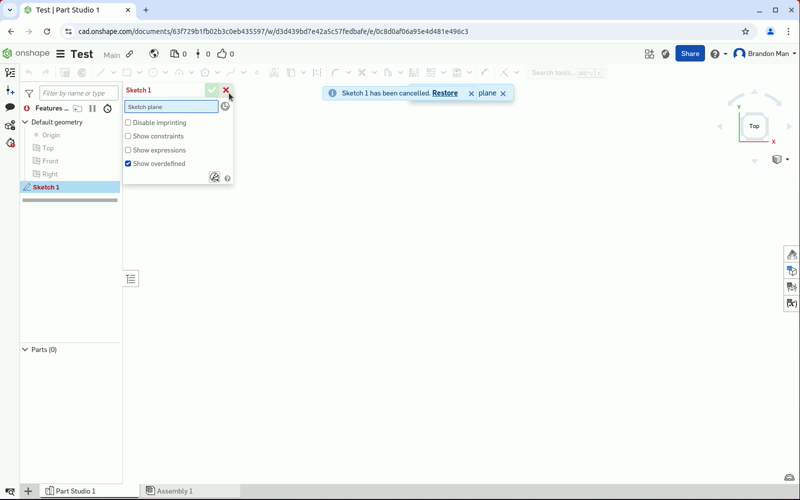
mouse_move(73, 150)
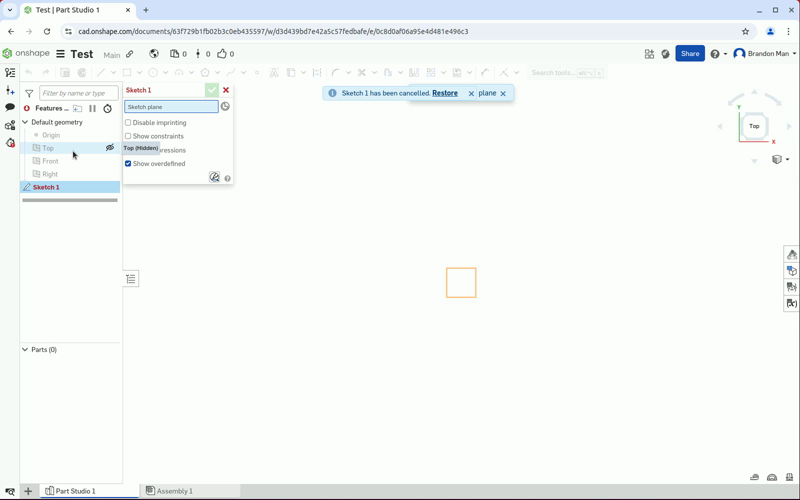
click(73, 150)
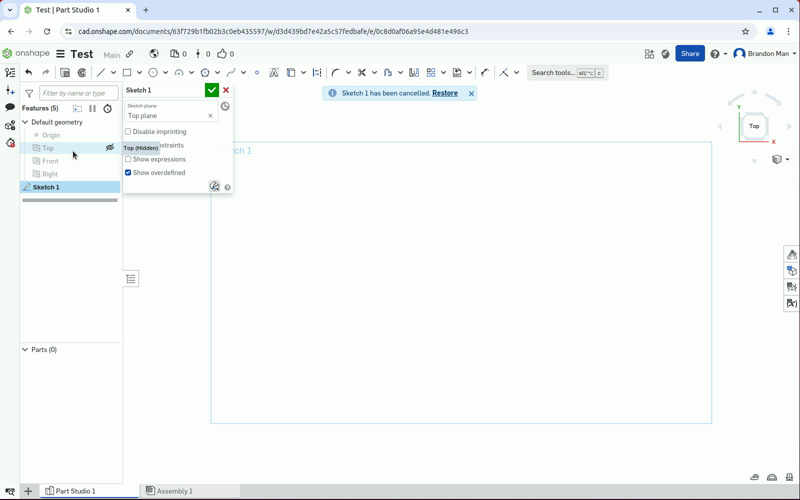
mouse_move(73, 352)
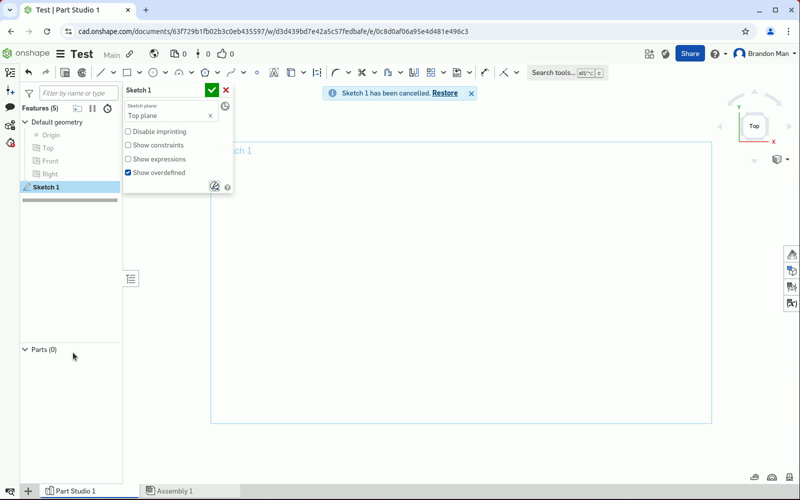
key(y)
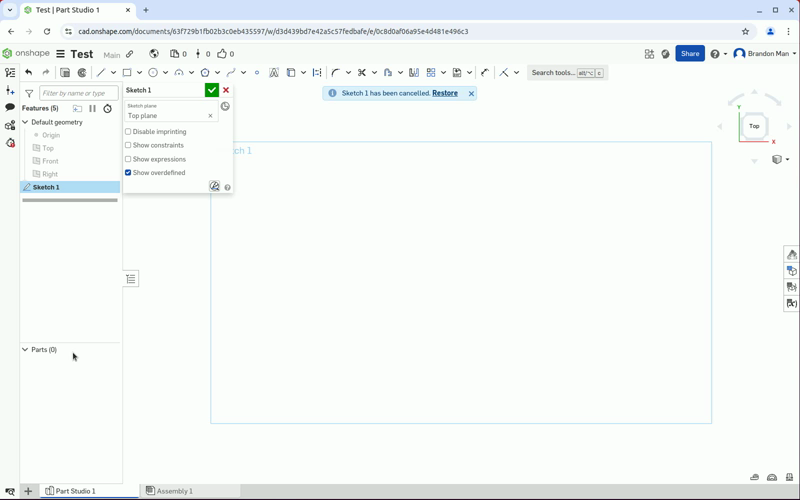
key(l)
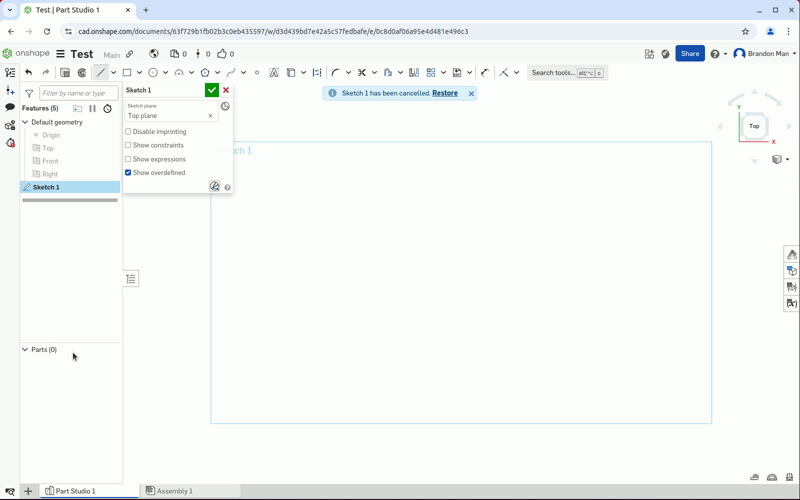
key_down(shift)
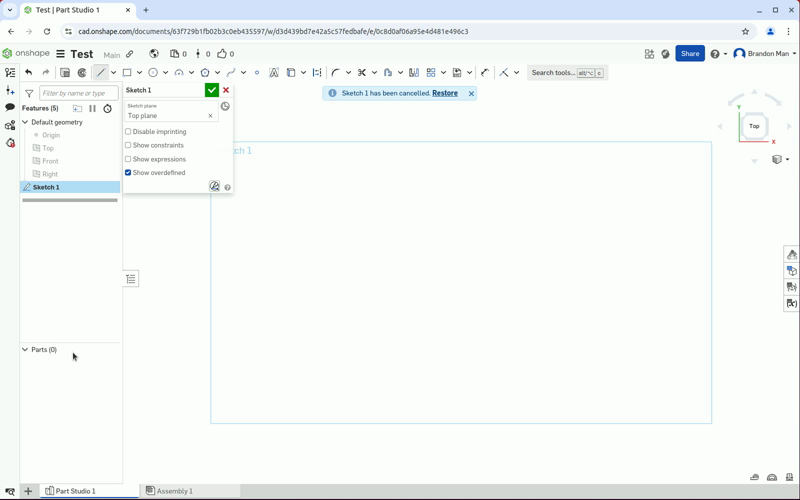
mouse_move(395, 348)
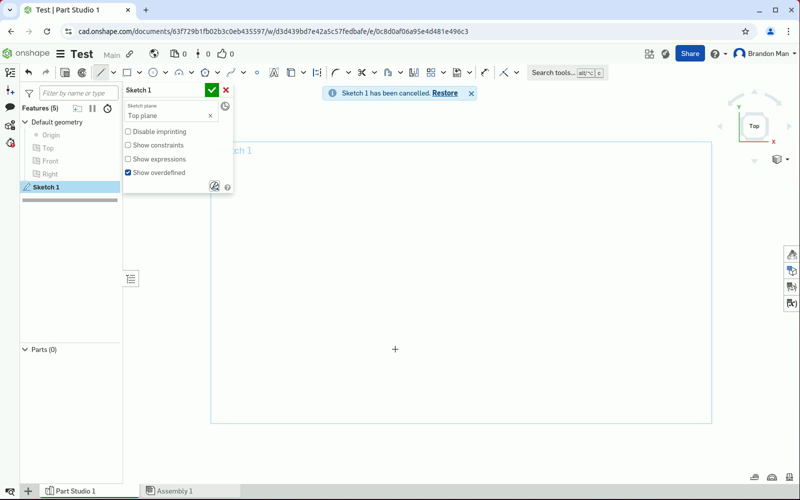
click(395, 348)
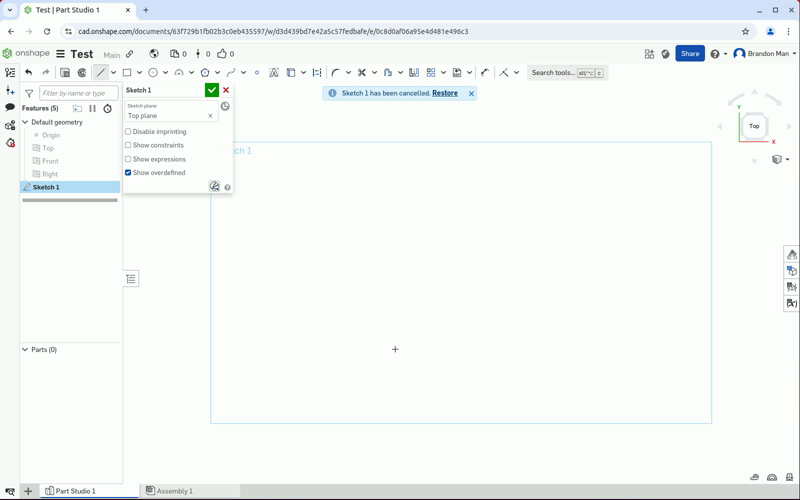
key_up(shift)
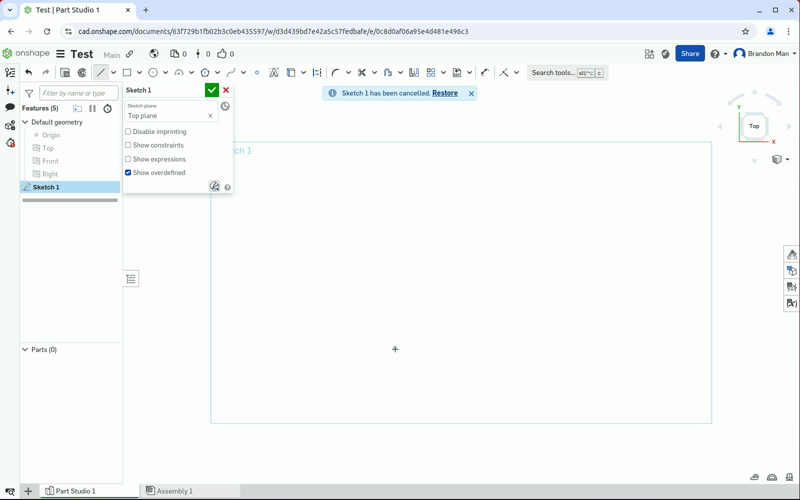
key_down(shift)
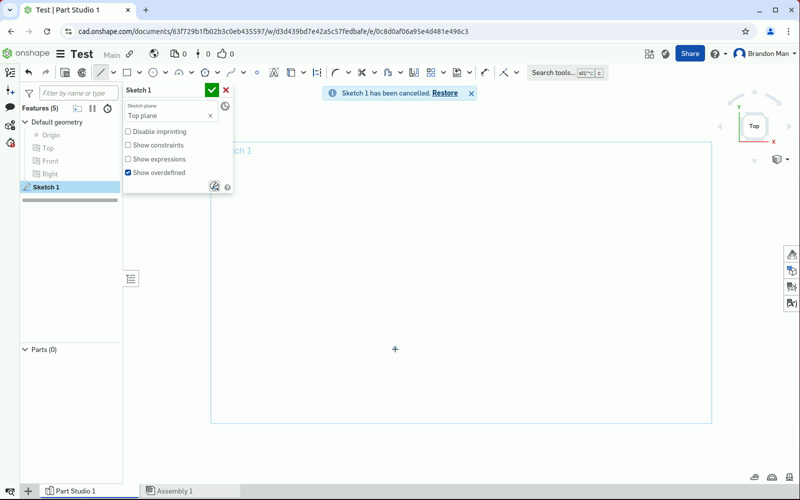
mouse_move(526, 348)
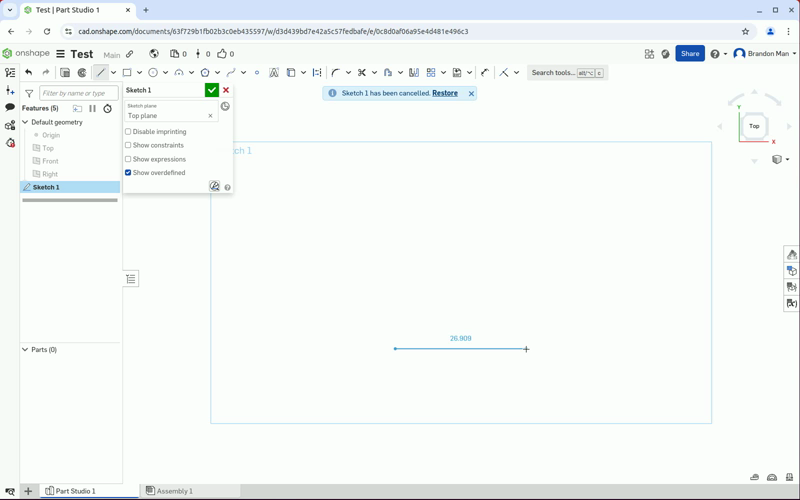
click(526, 348)
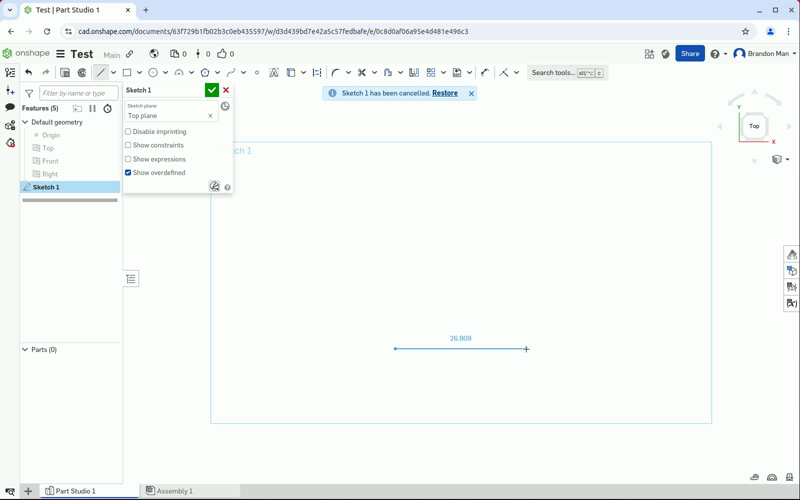
key_up(shift)
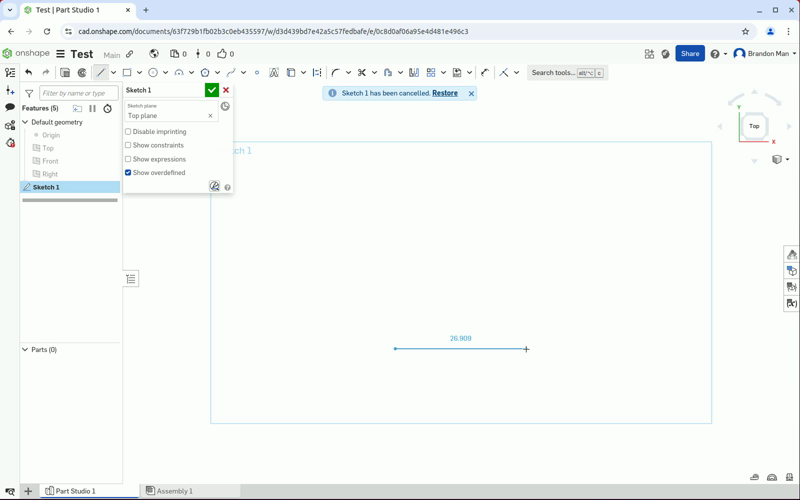
key_down(shift)
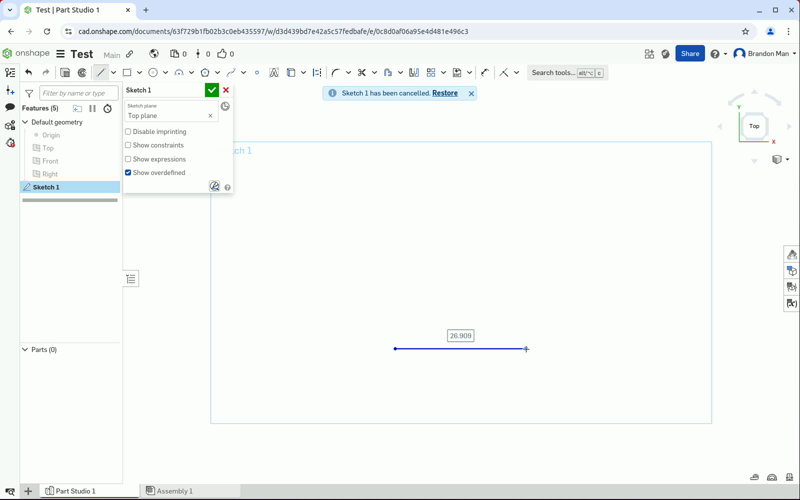
mouse_move(526, 217)
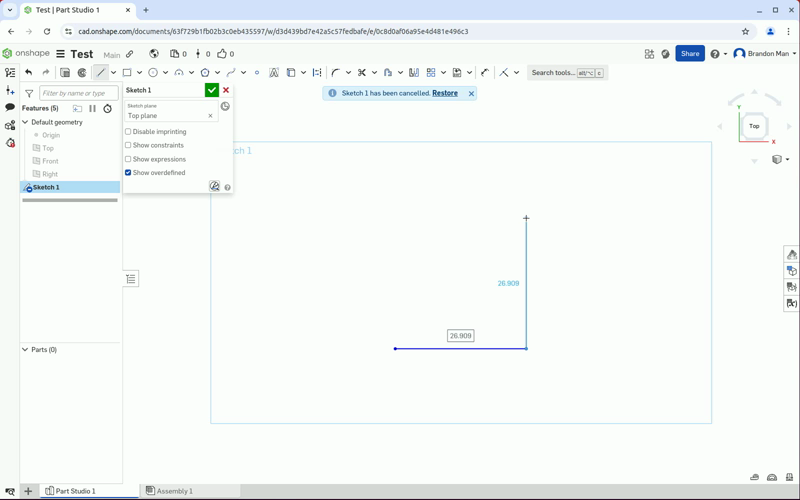
click(526, 217)
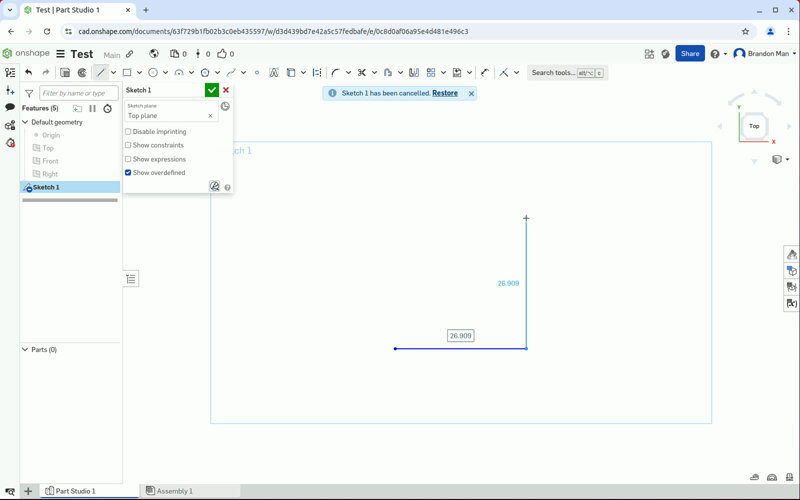
key_up(shift)
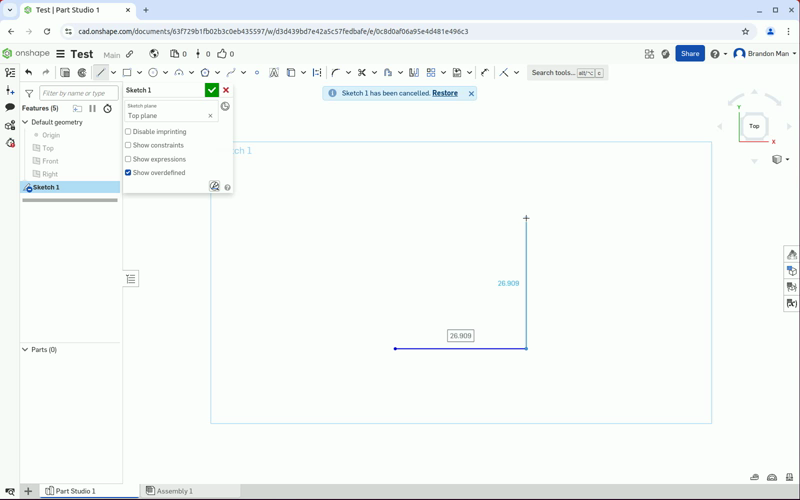
key_down(shift)
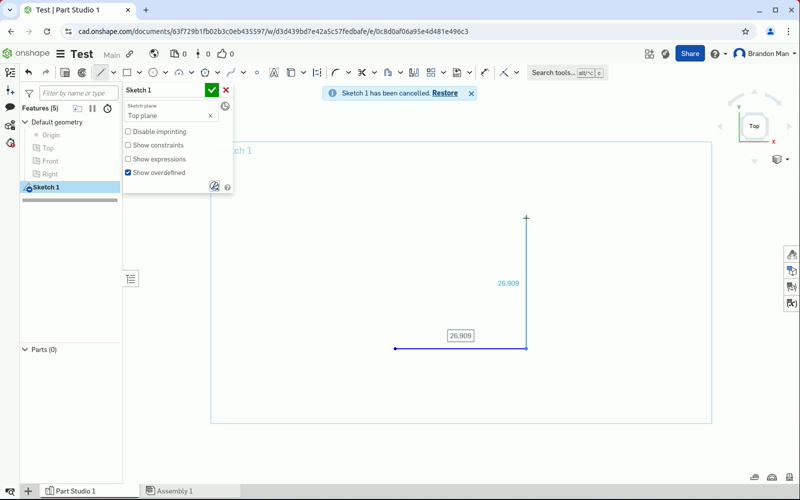
mouse_move(395, 217)
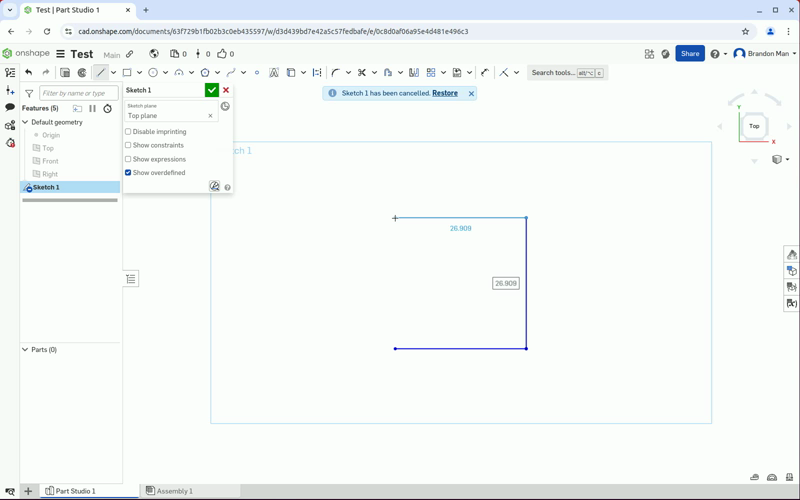
click(395, 217)
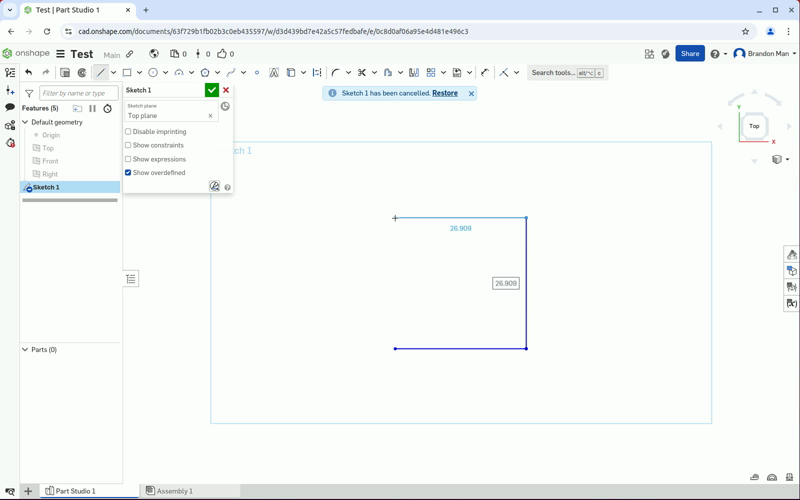
key_up(shift)
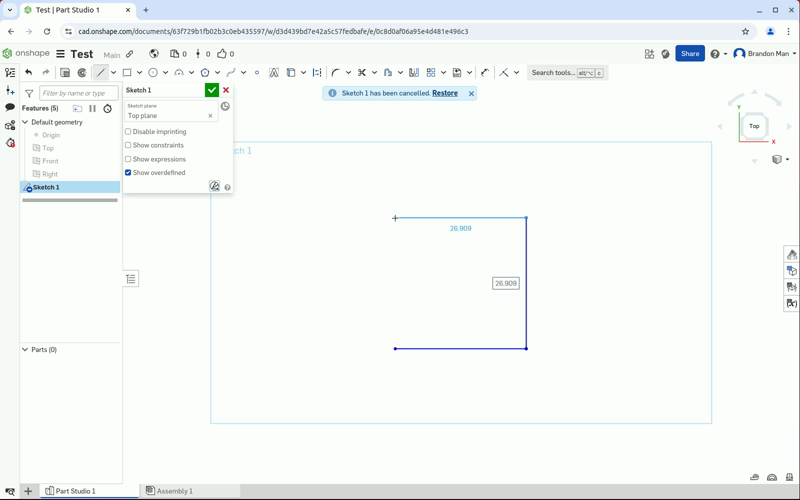
key_down(shift)
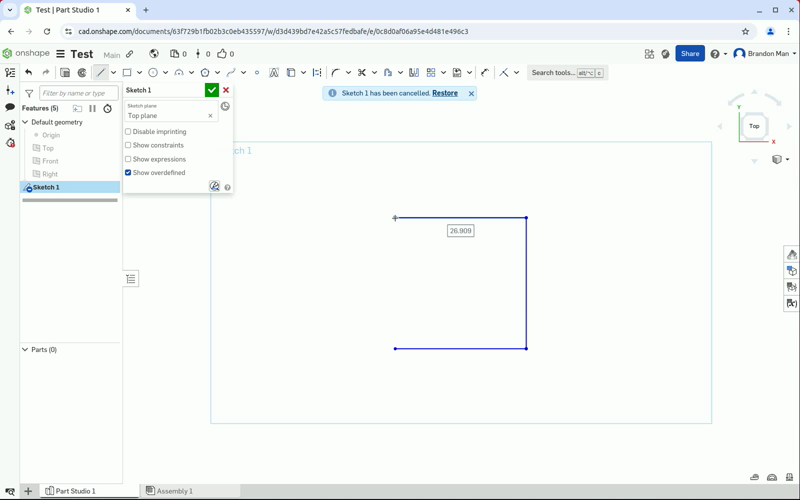
mouse_move(395, 348)
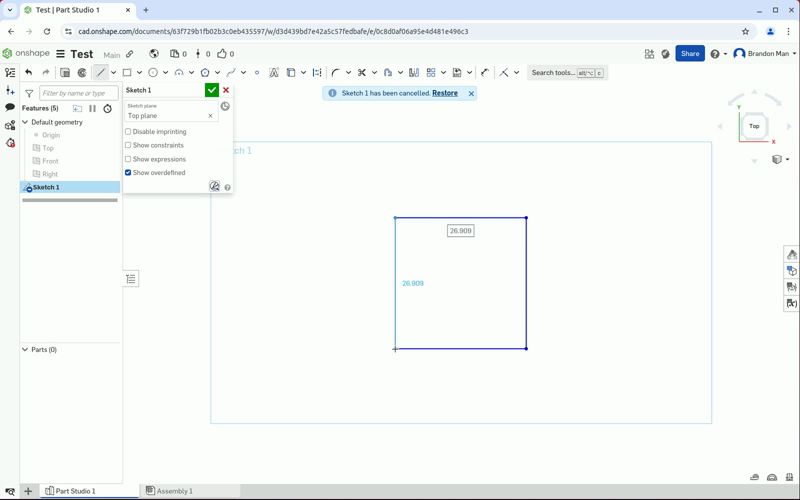
key_up(shift)
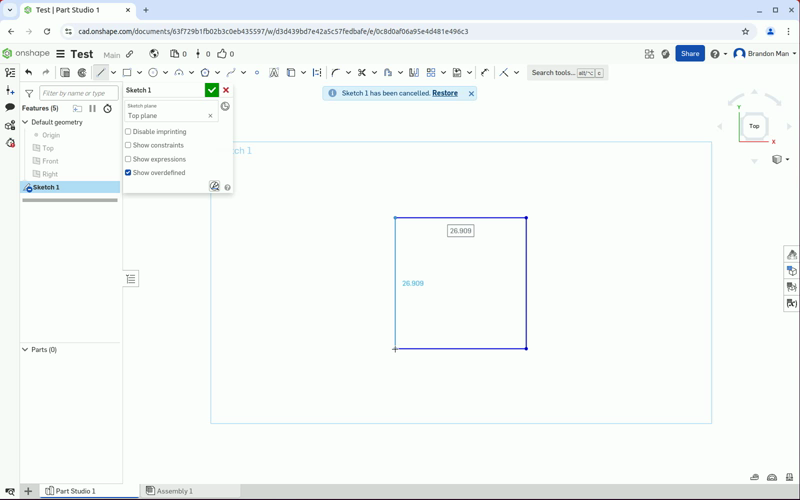
click(395, 348)
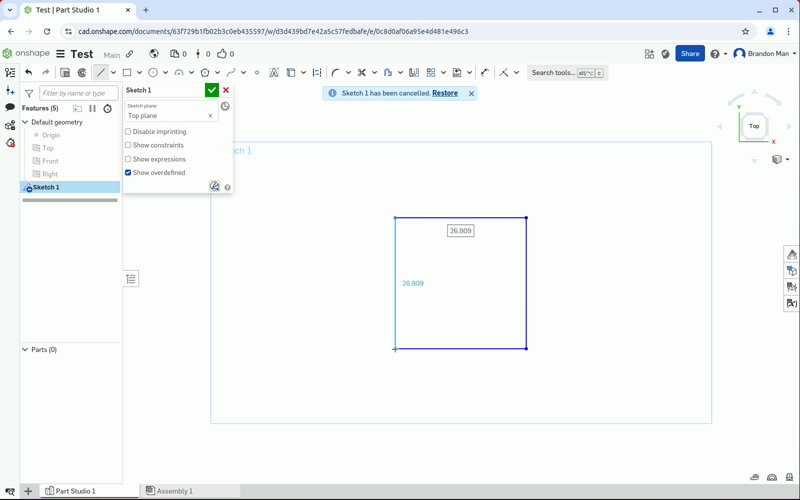
key(esc)
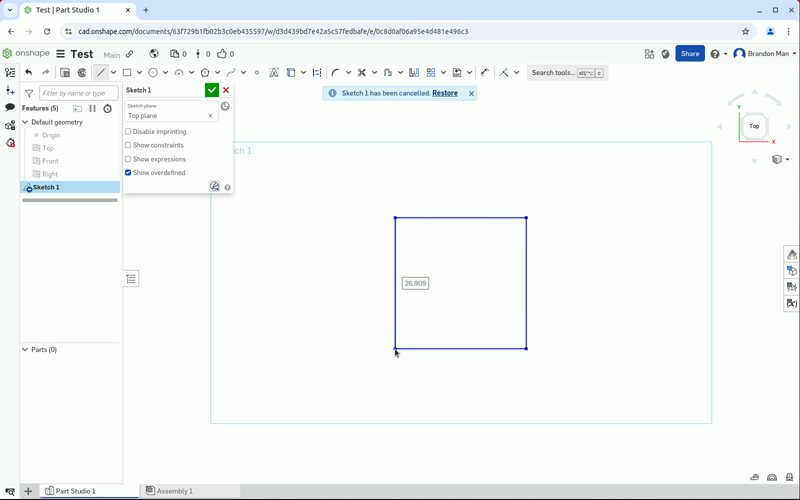
key(c)
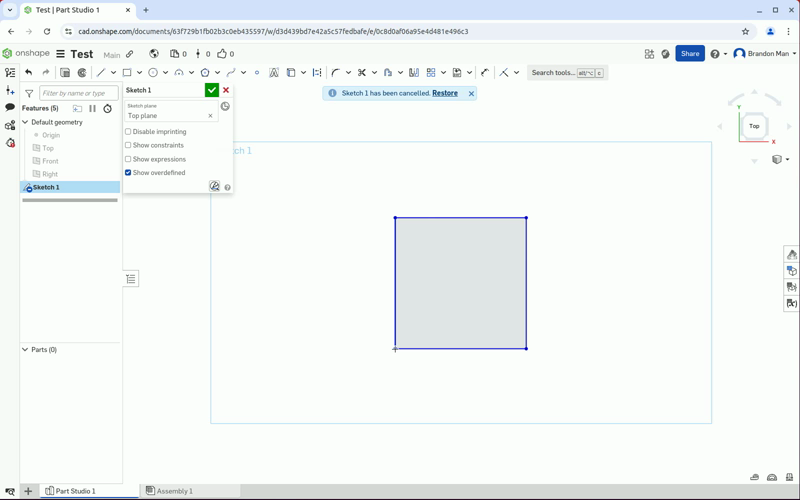
key_down(shift)
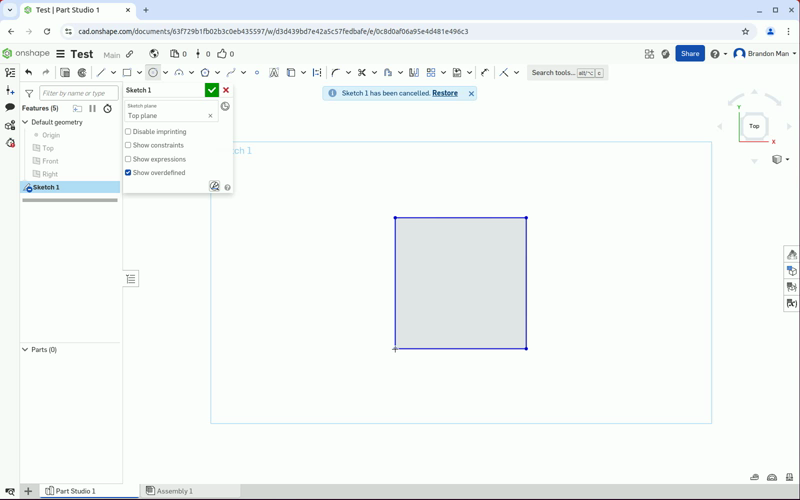
mouse_move(461, 282)
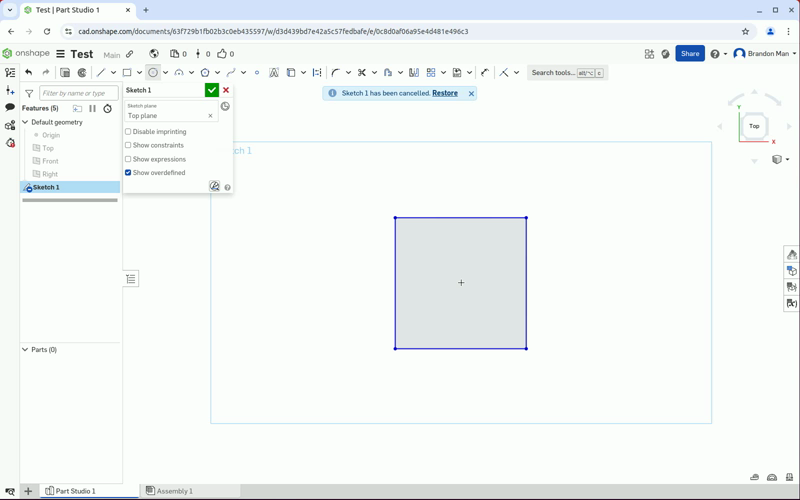
click(461, 282)
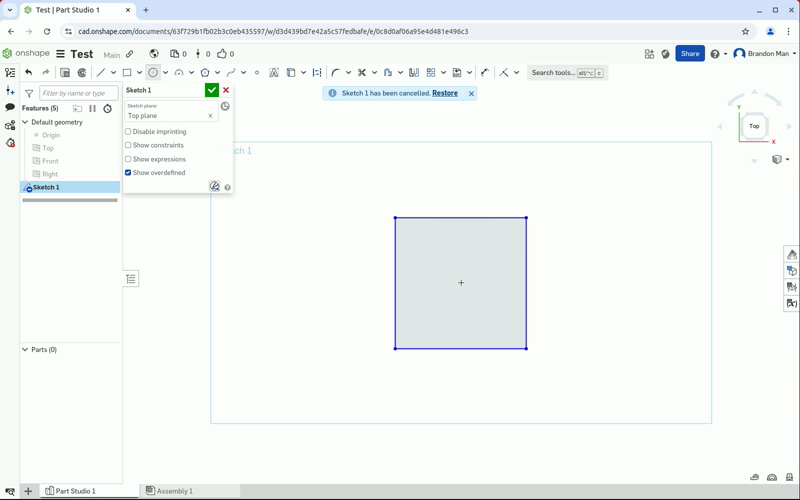
key_up(shift)
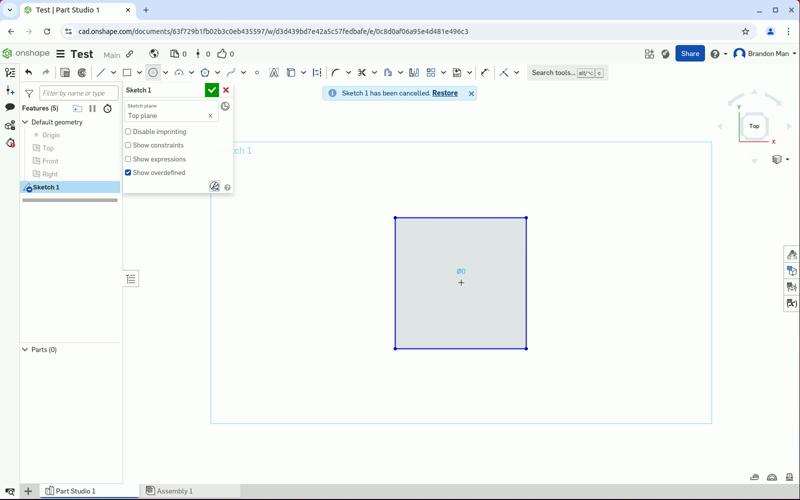
mouse_move(502, 282)
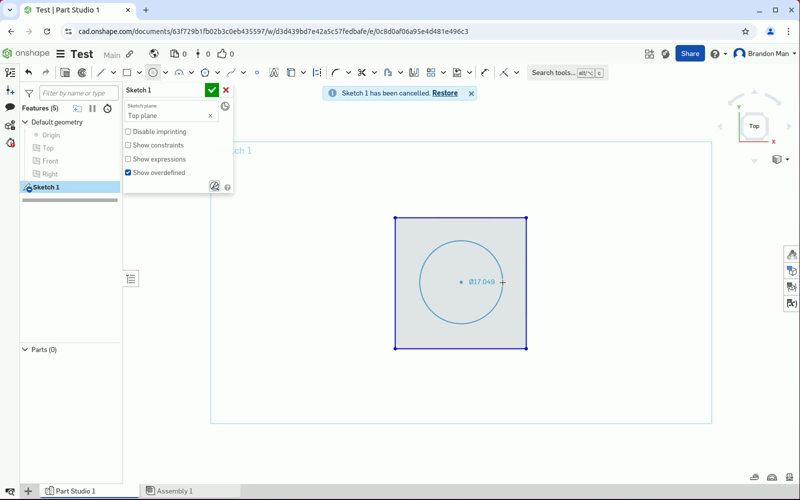
click(502, 282)
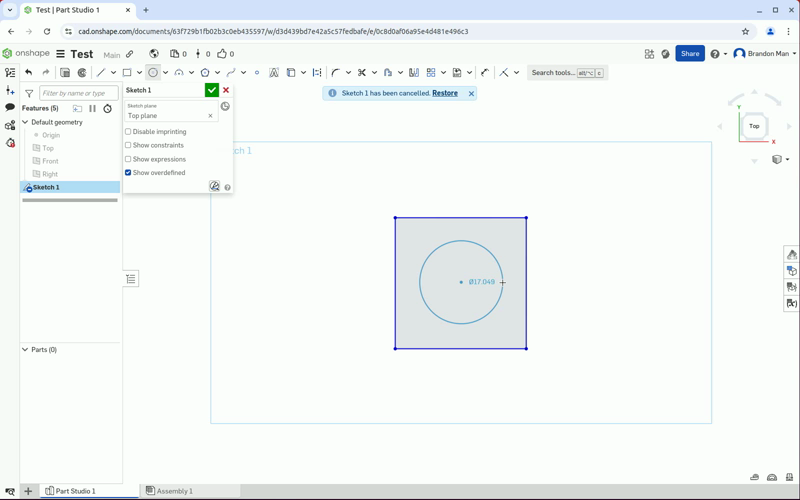
key(esc)
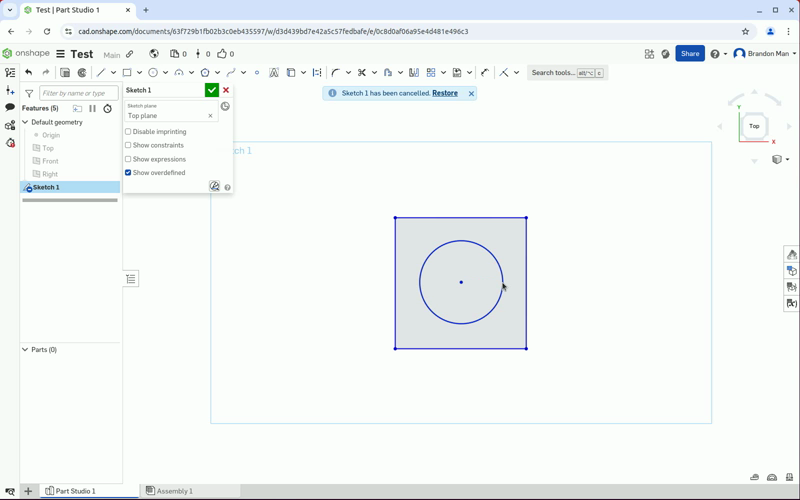
mouse_move(408, 334)
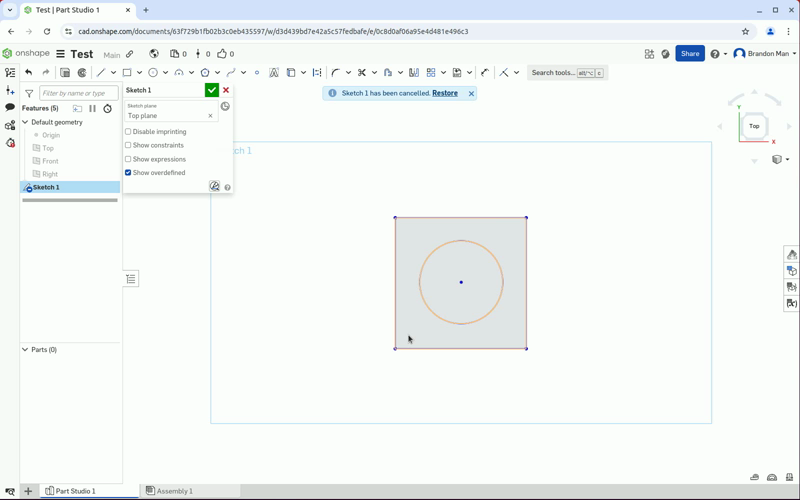
click(408, 334)
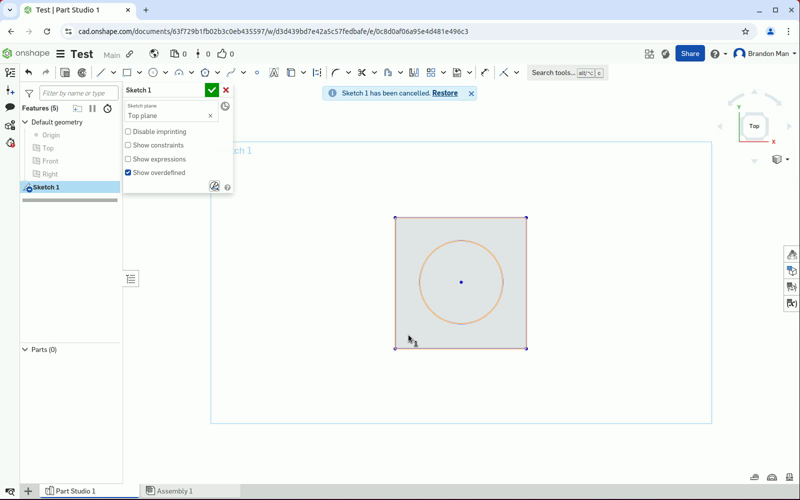
mouse_move(73, 352)
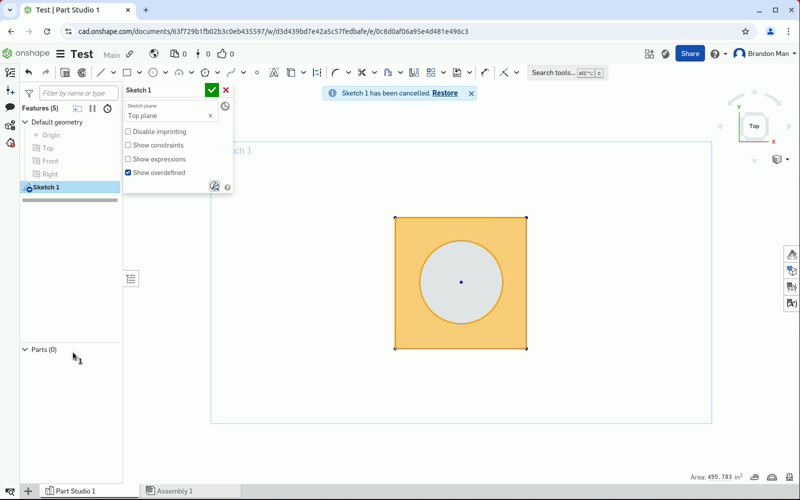
key(shift+y)
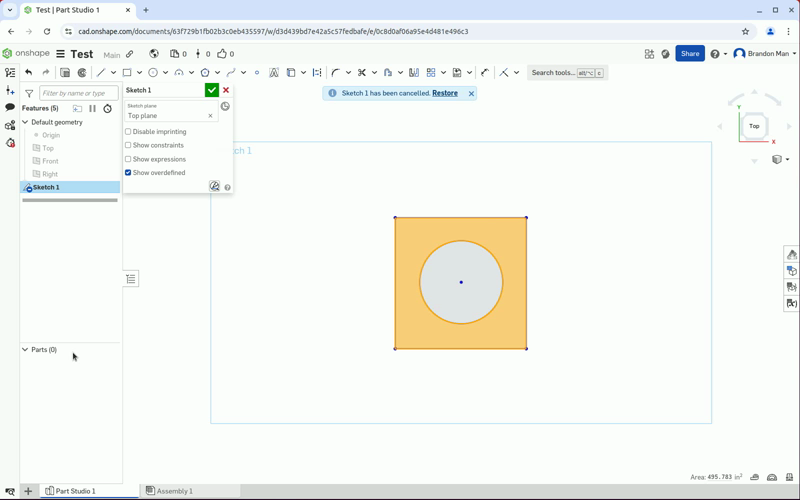
key(shift+e)
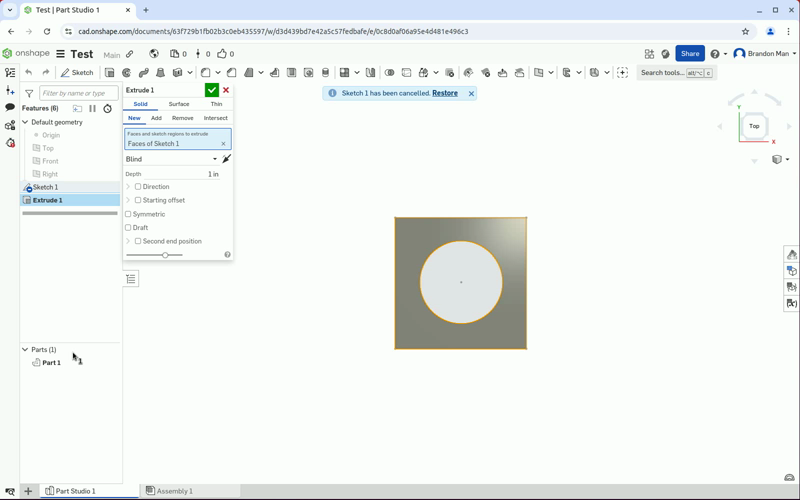
mouse_move(143, 106)
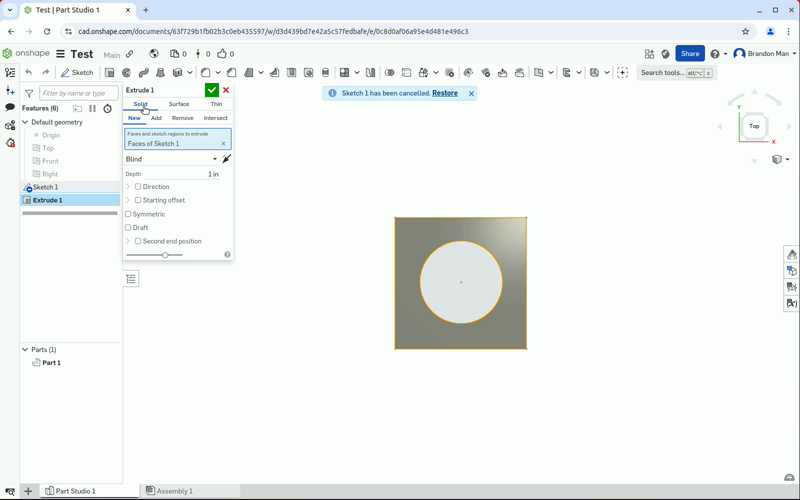
click(143, 106)
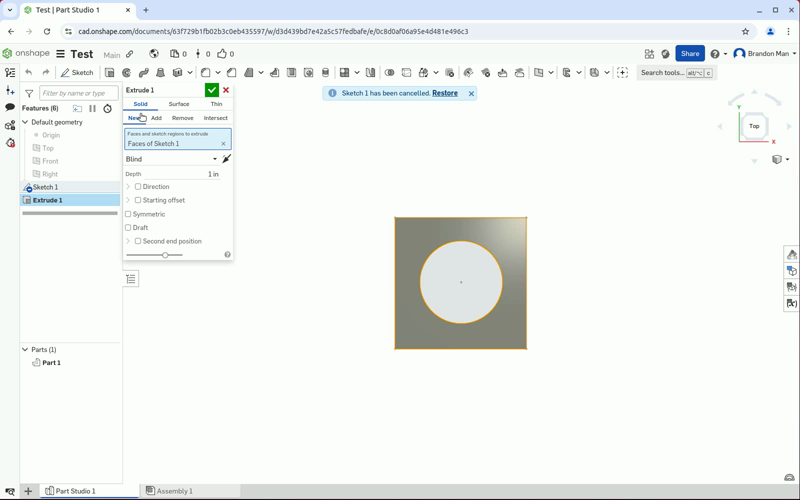
mouse_move(137, 120)
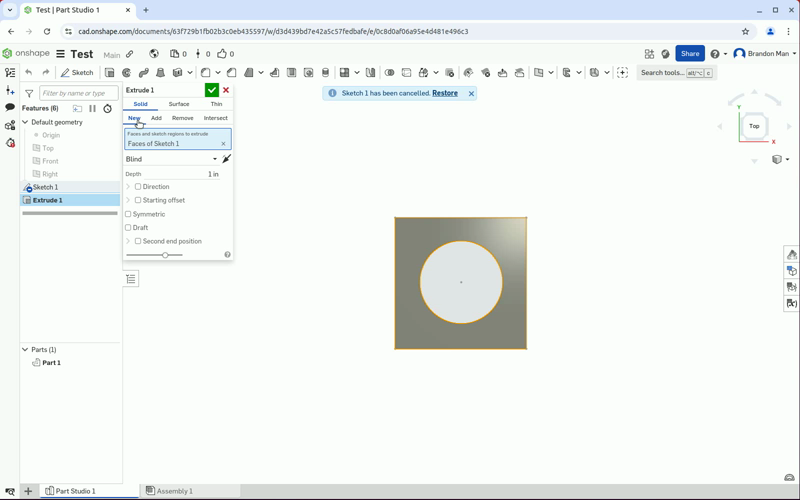
click(137, 120)
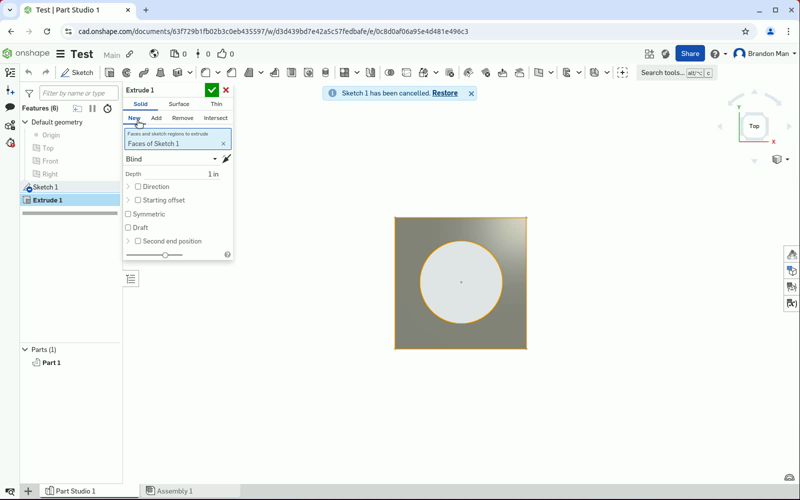
key(tab, 4)
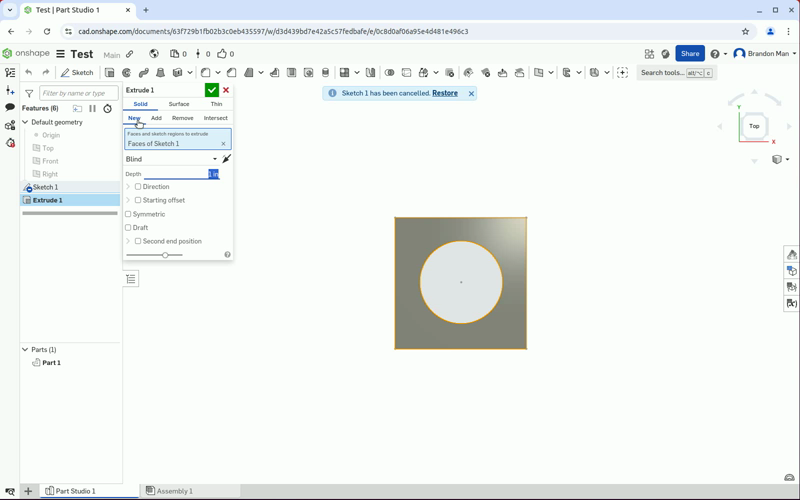
text(23.108)
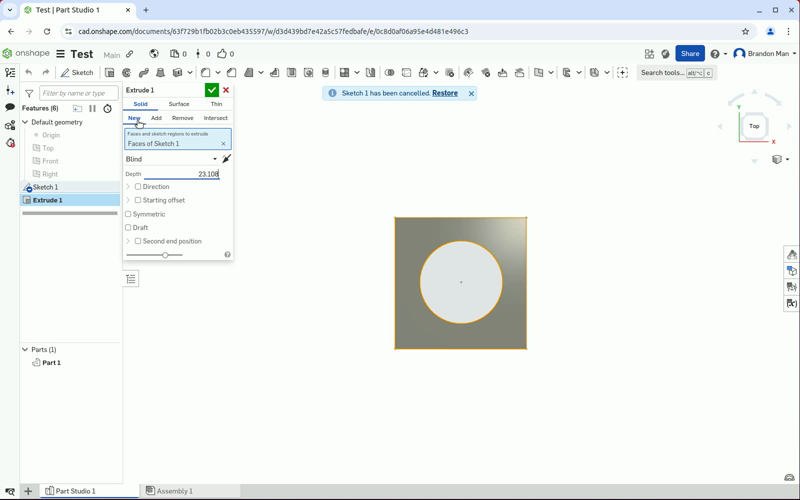
key(enter)
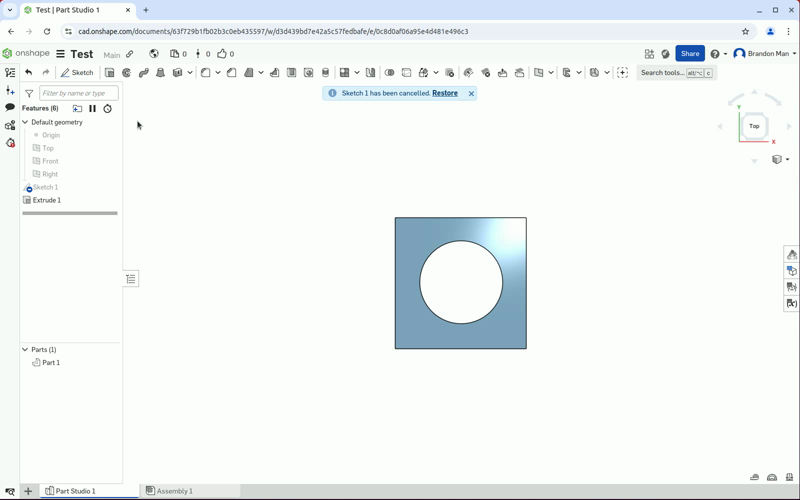
key(shift+h)
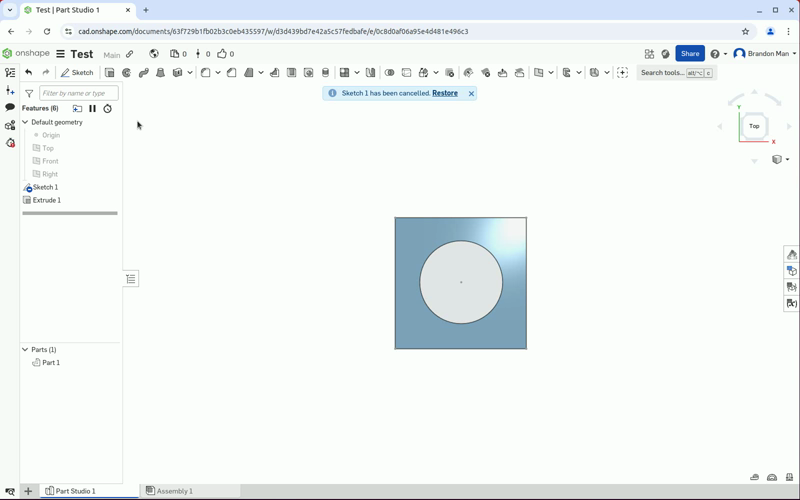
key(shift+h)
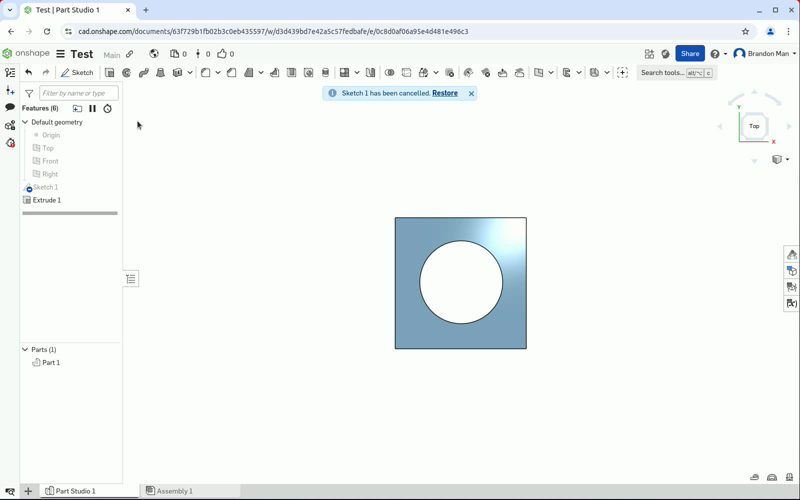
mouse_move(73, 189)
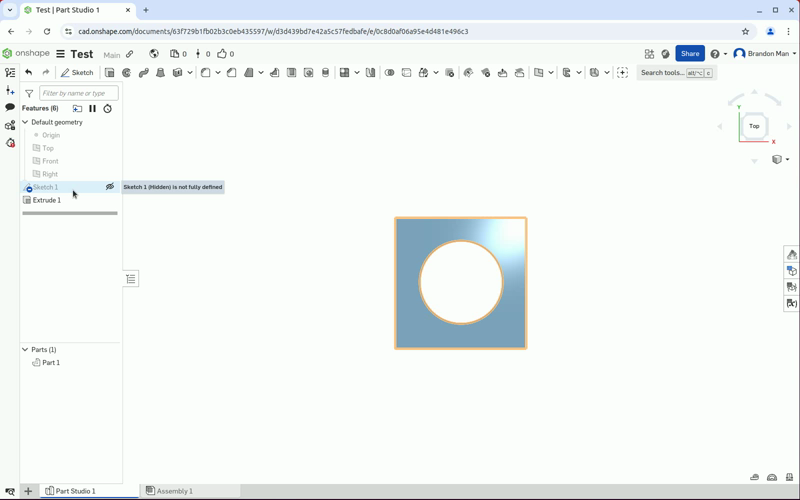
click(73, 189)
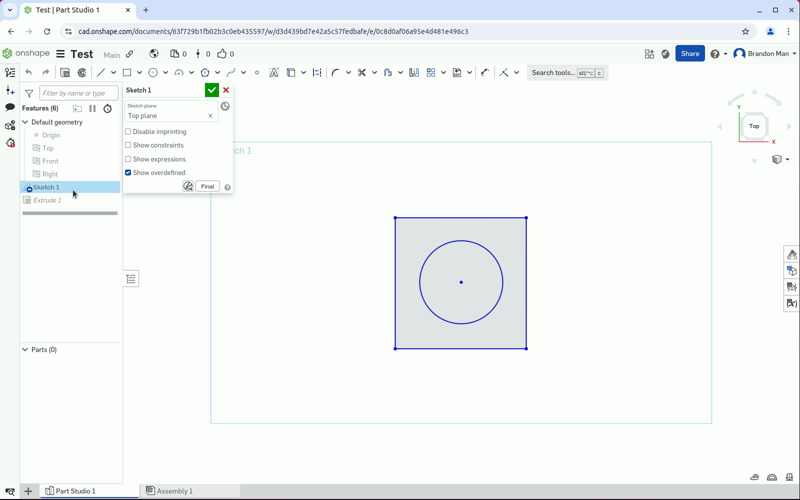
mouse_move(229, 92)
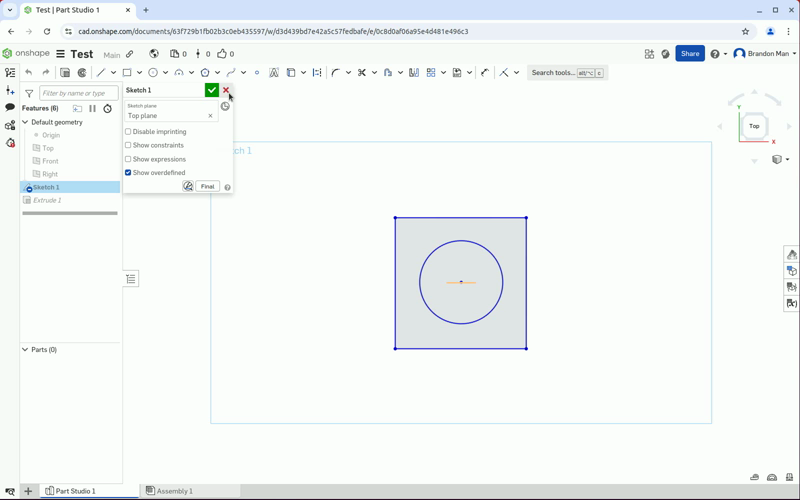
click(229, 92)
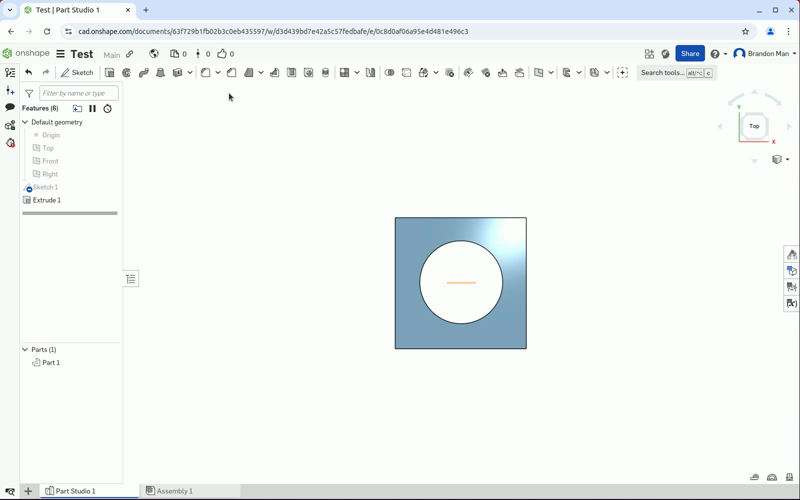
mouse_move(541, 75)
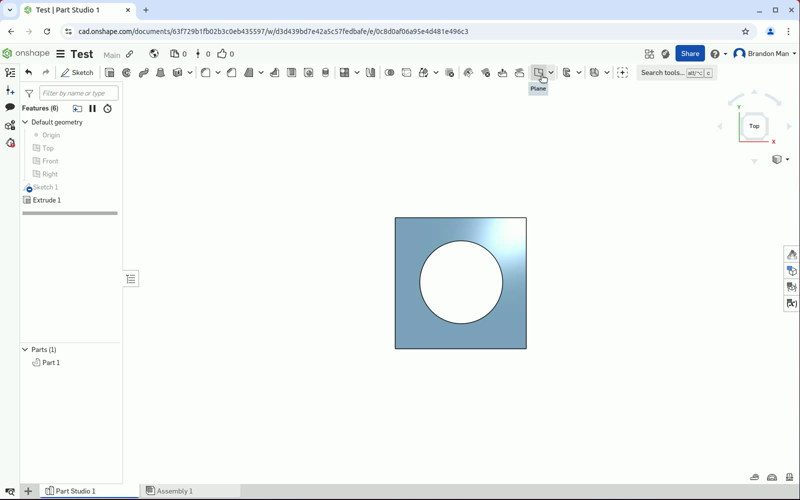
click(541, 75)
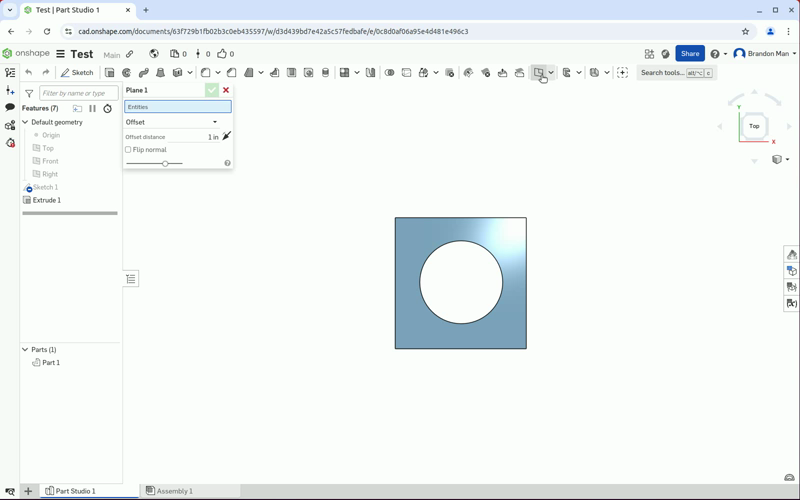
mouse_move(73, 150)
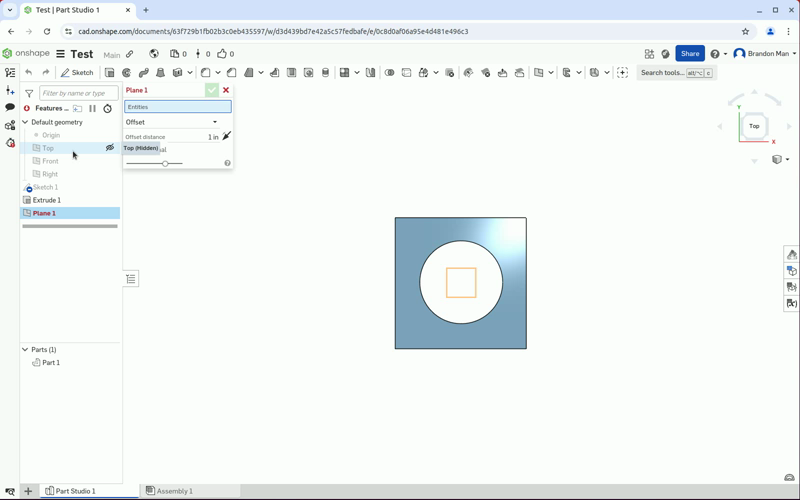
click(73, 150)
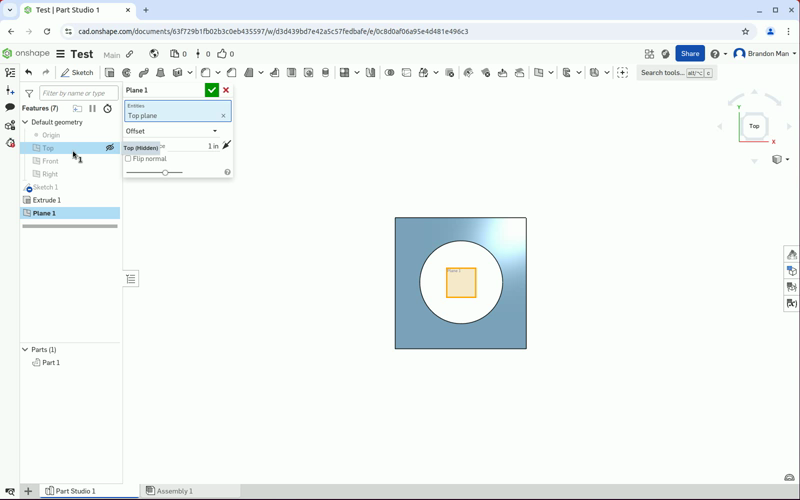
key(tab, 2)
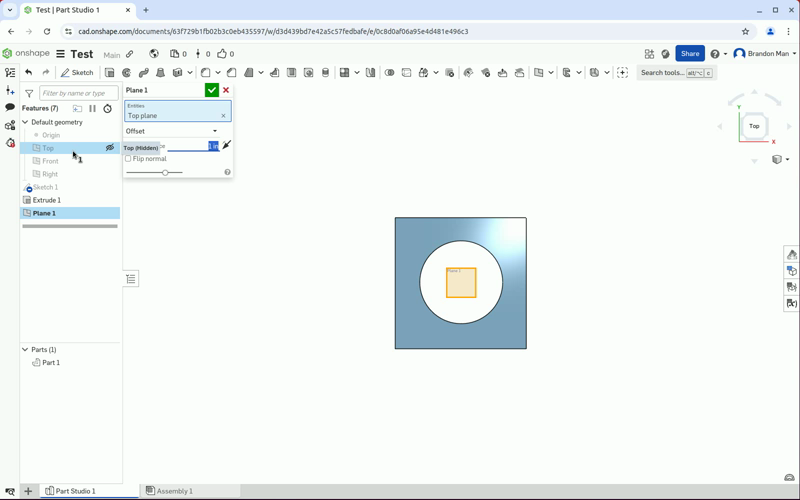
text(23.108)
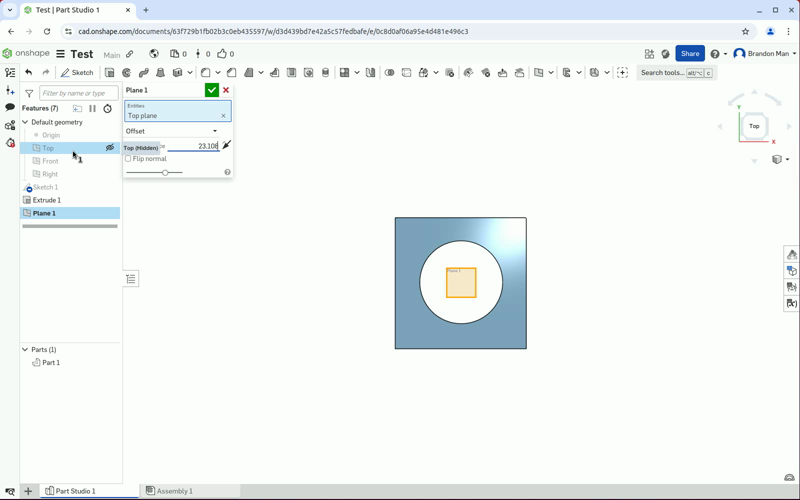
key(enter, 2)
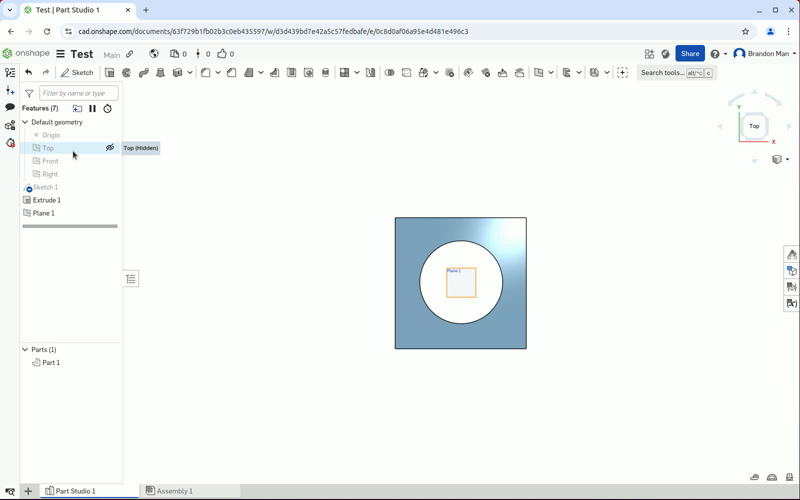
key(shift+s)
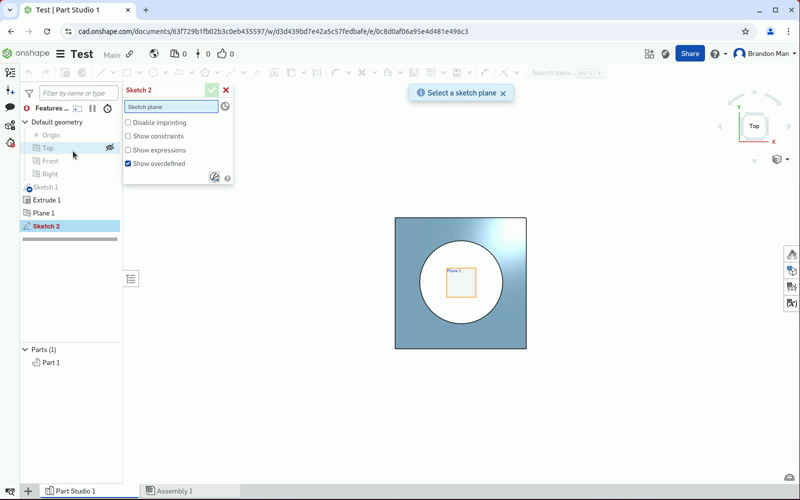
mouse_move(73, 215)
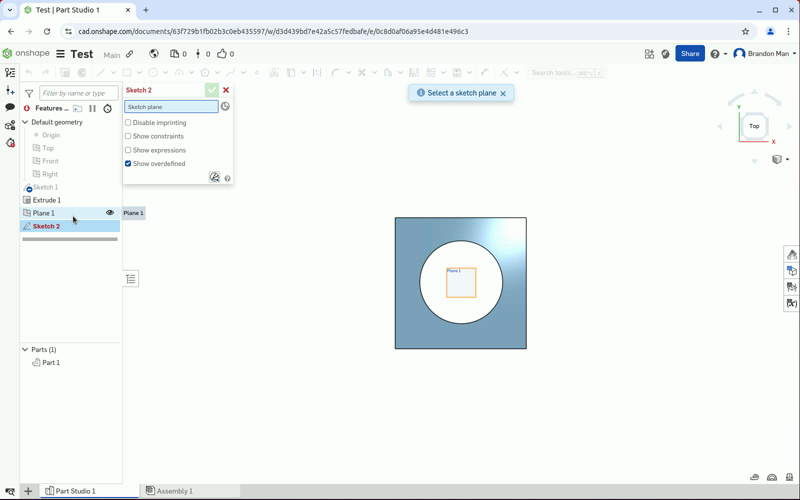
click(73, 215)
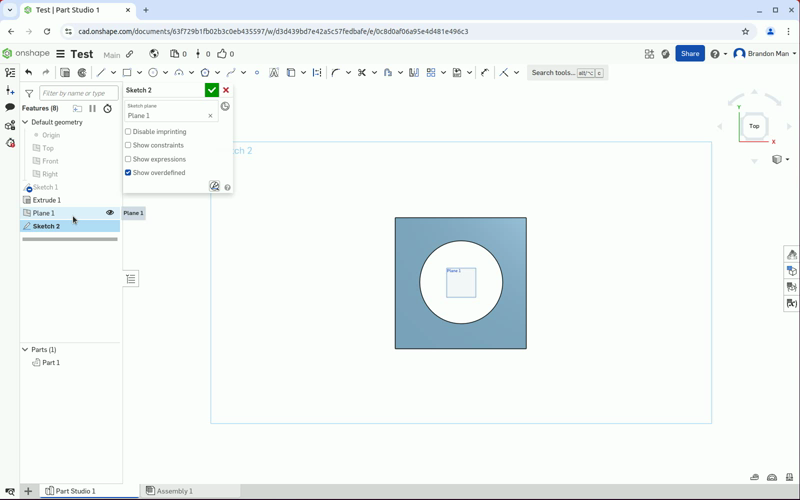
mouse_move(73, 352)
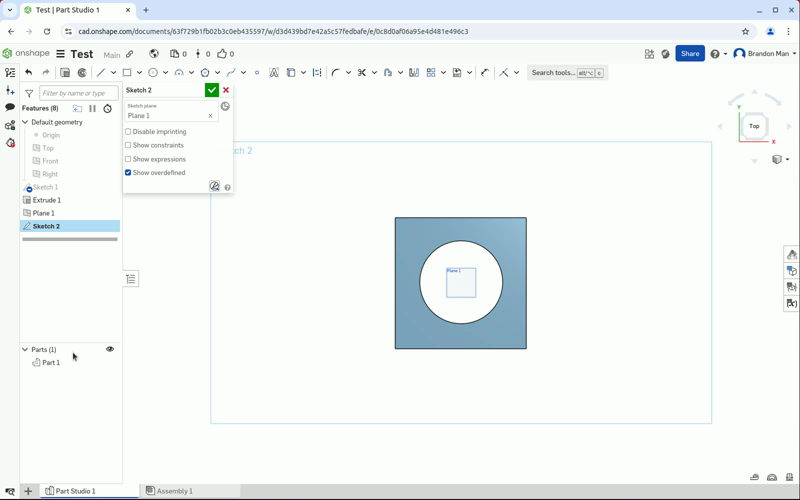
key(y)
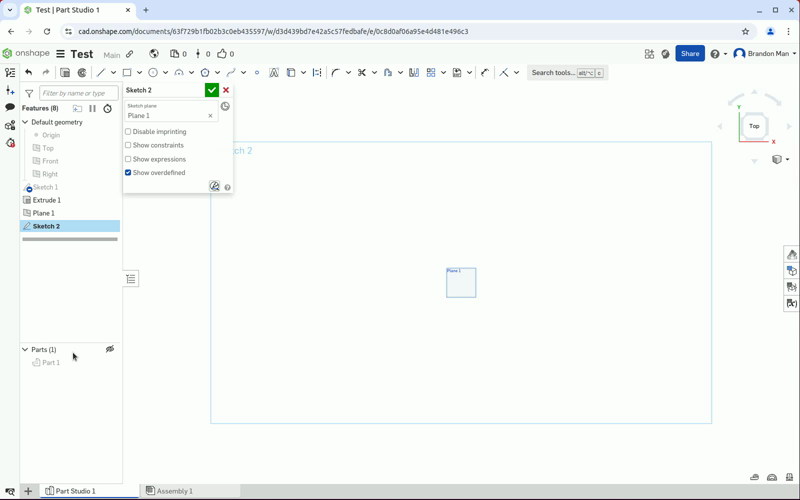
key(c)
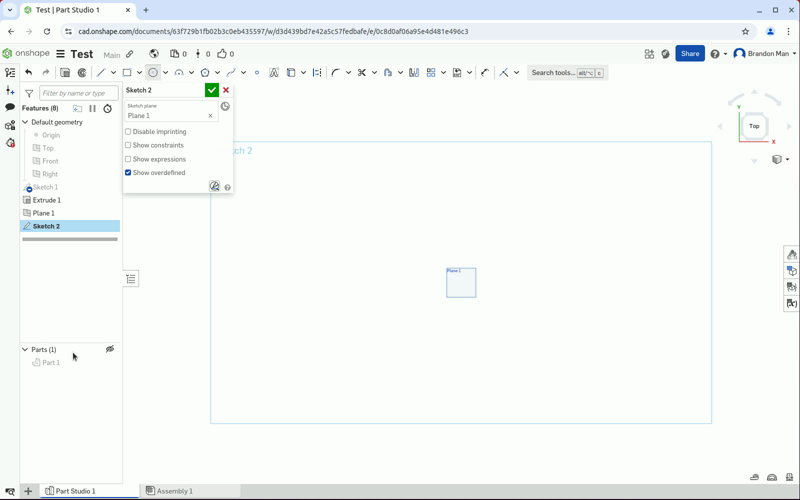
key_down(shift)
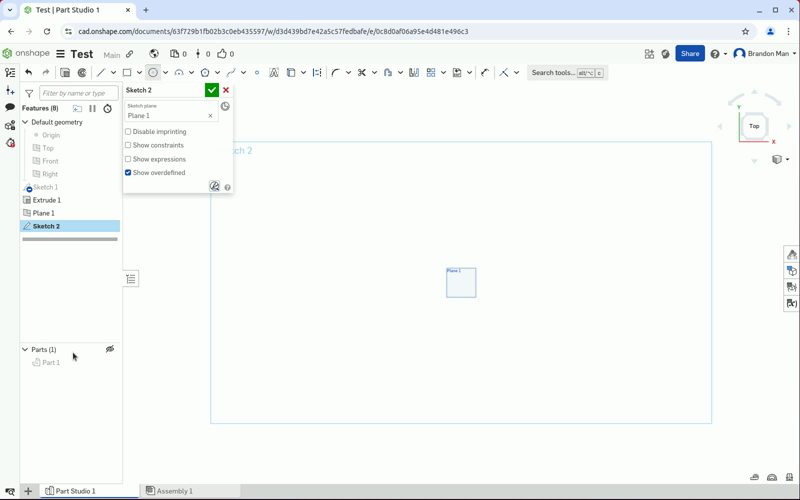
mouse_move(421, 322)
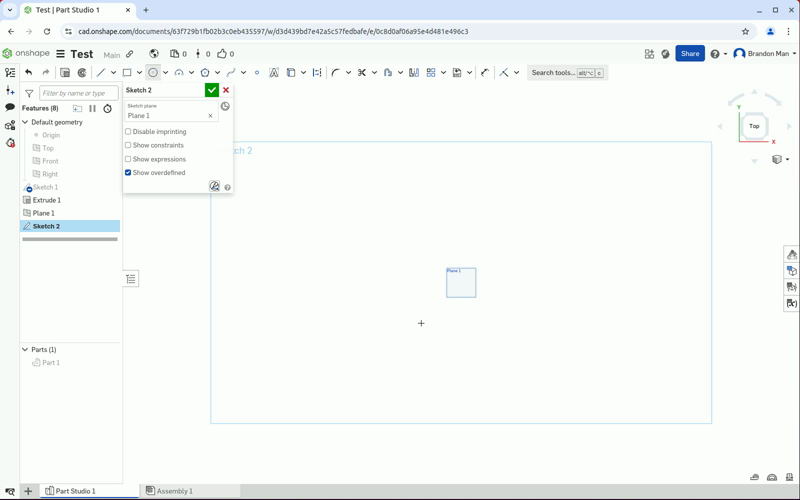
click(421, 322)
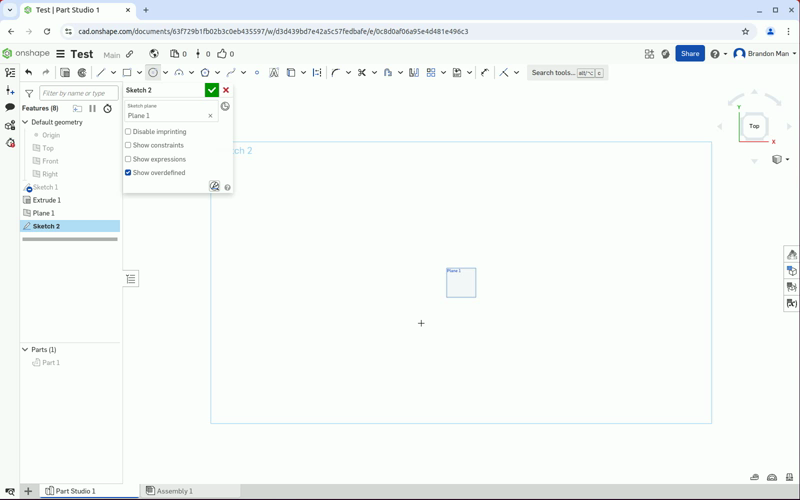
key_up(shift)
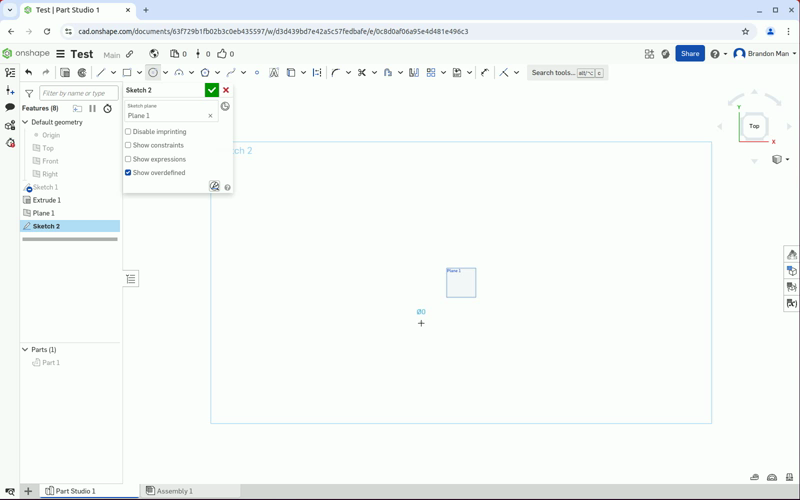
mouse_move(429, 322)
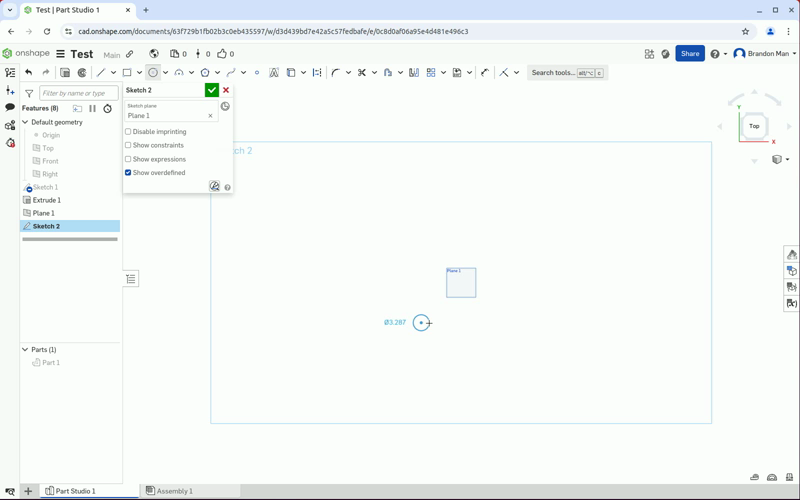
click(429, 322)
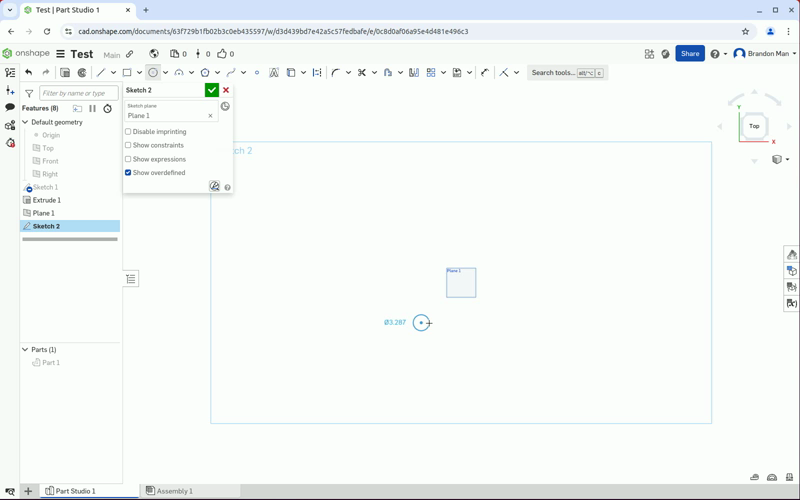
key(esc)
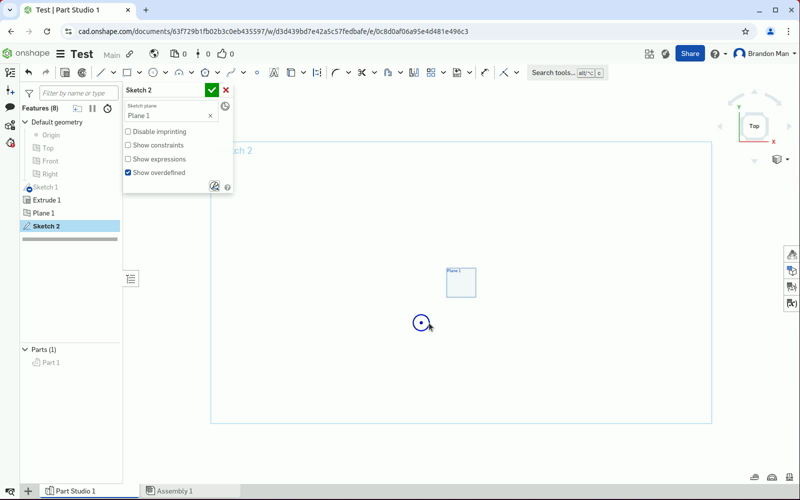
mouse_move(427, 323)
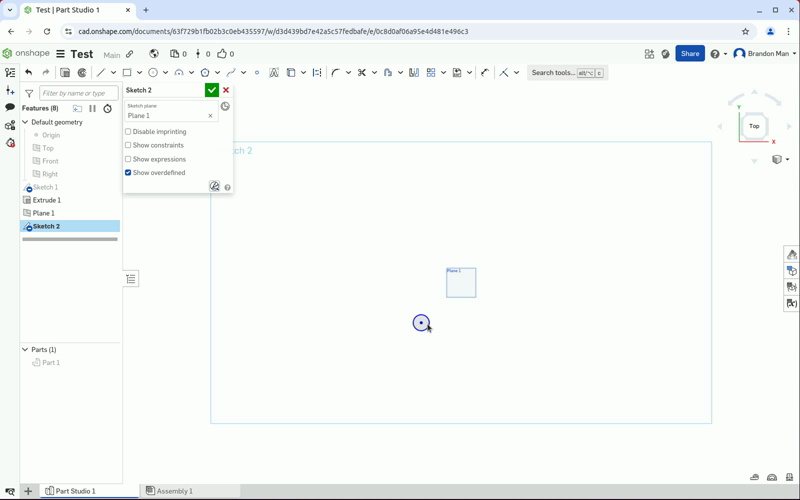
scroll(6)
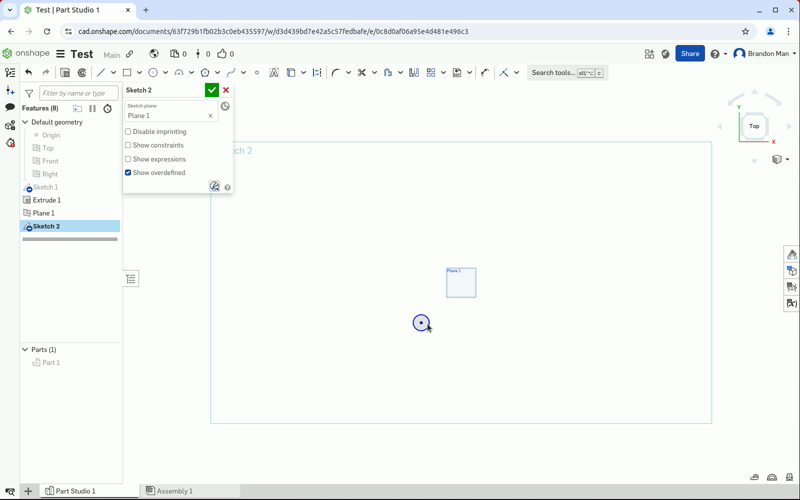
scroll(6)
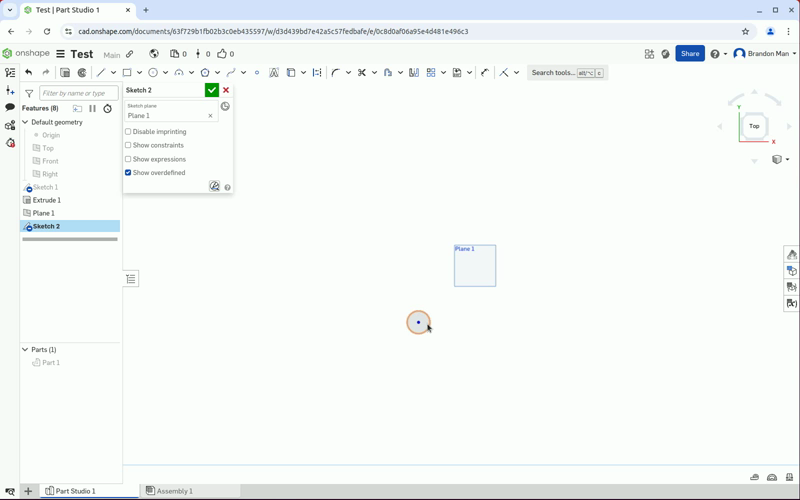
scroll(6)
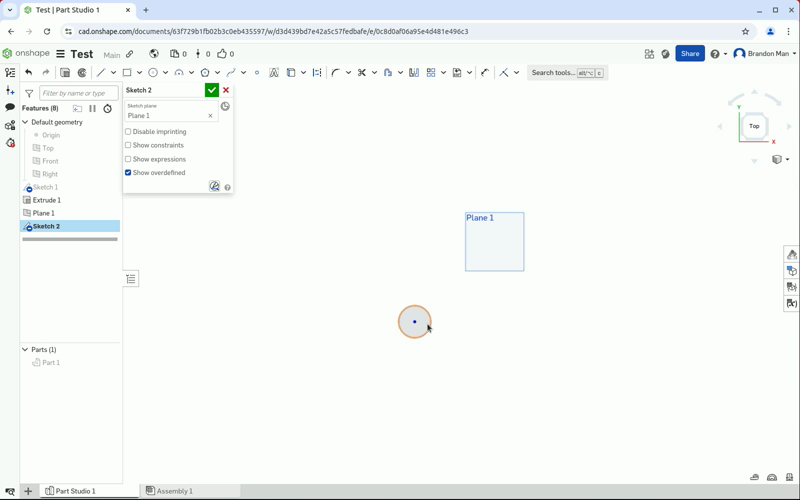
scroll(6)
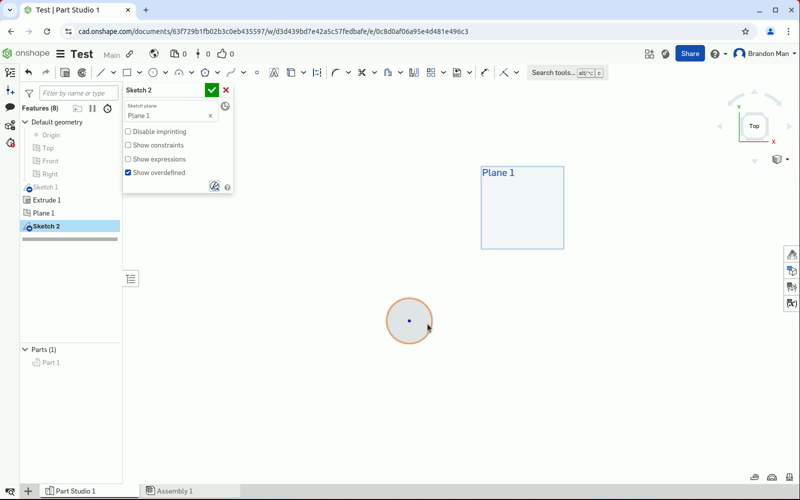
scroll(6)
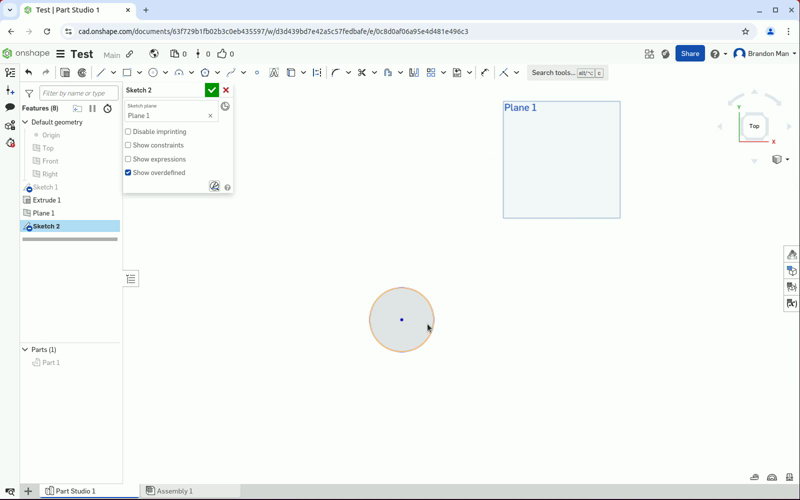
scroll(6)
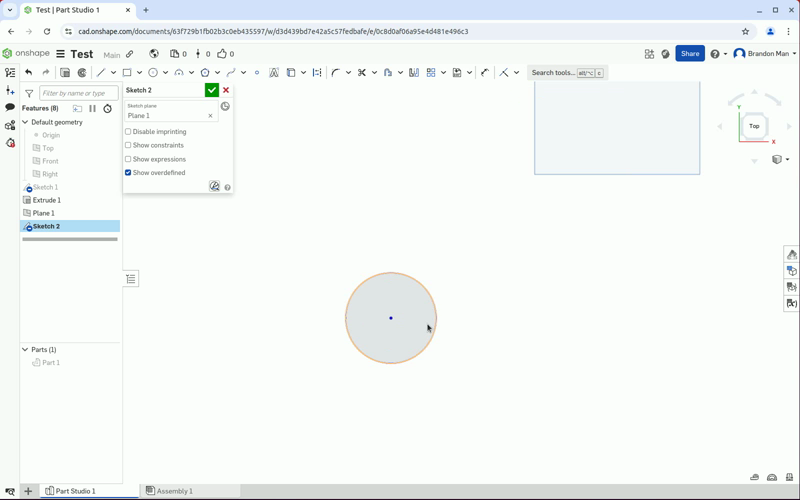
scroll(6)
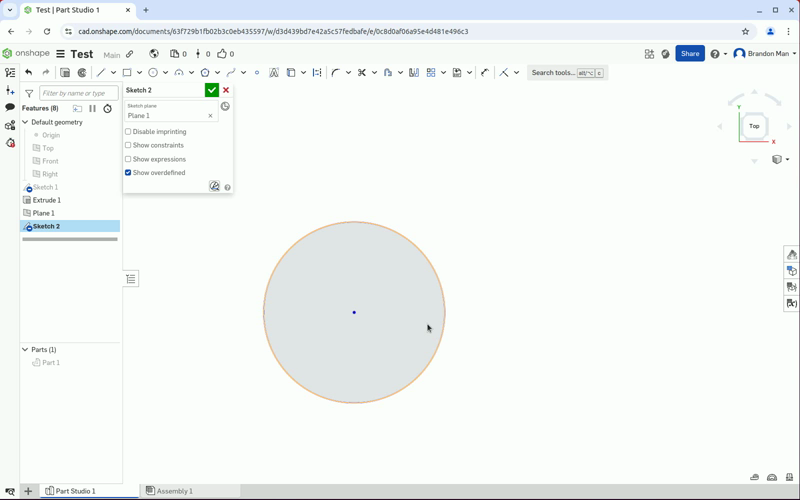
click(427, 323)
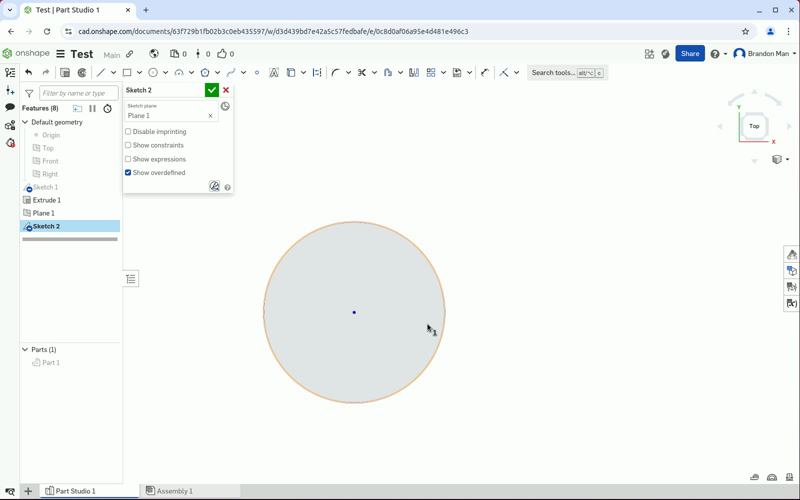
scroll(-6)
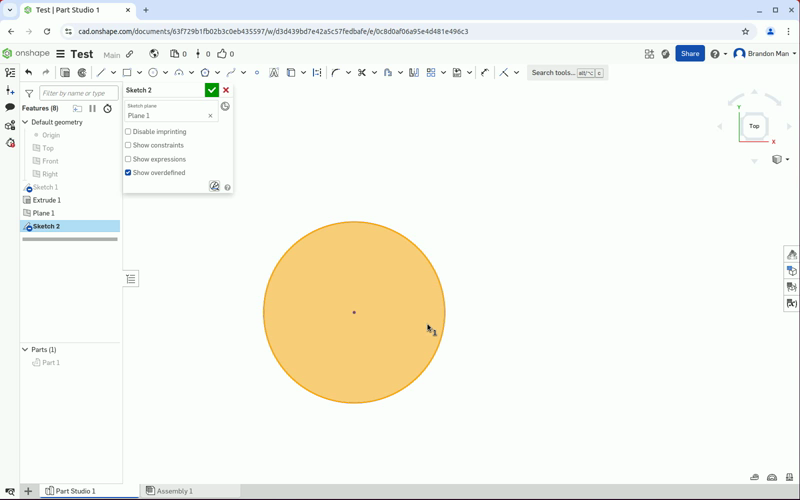
scroll(-6)
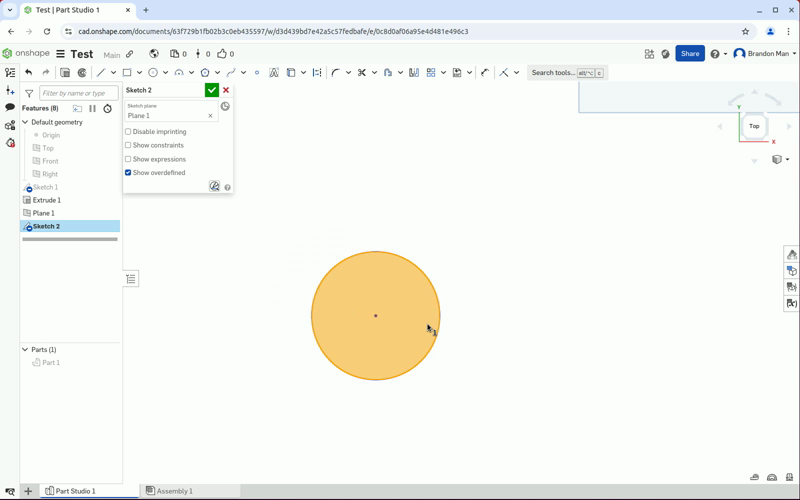
scroll(-6)
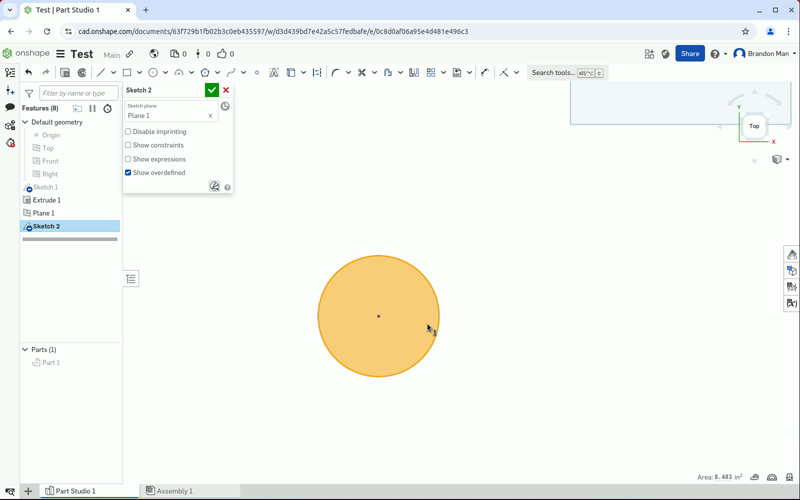
scroll(-6)
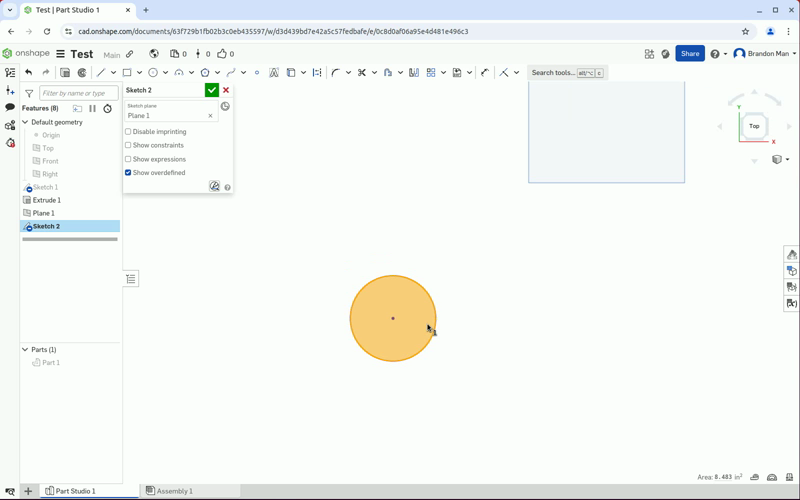
scroll(-6)
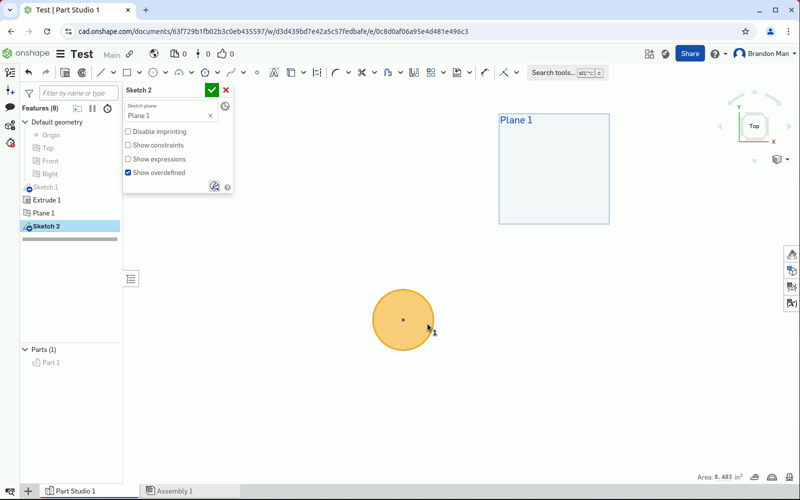
scroll(-6)
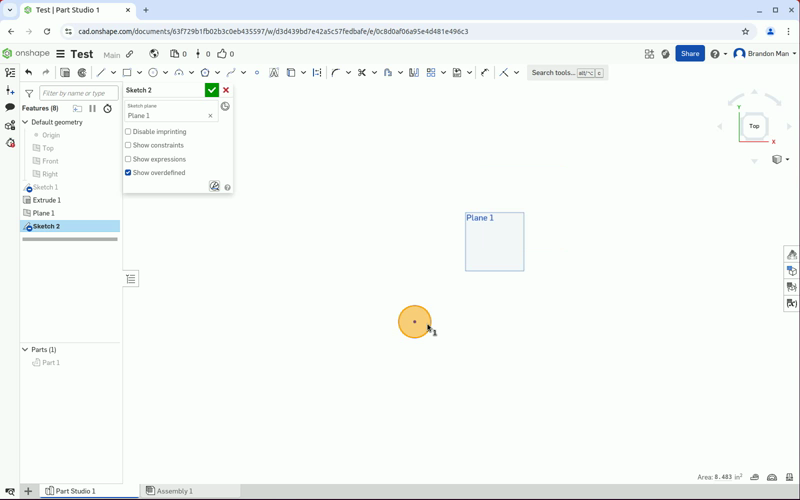
scroll(-6)
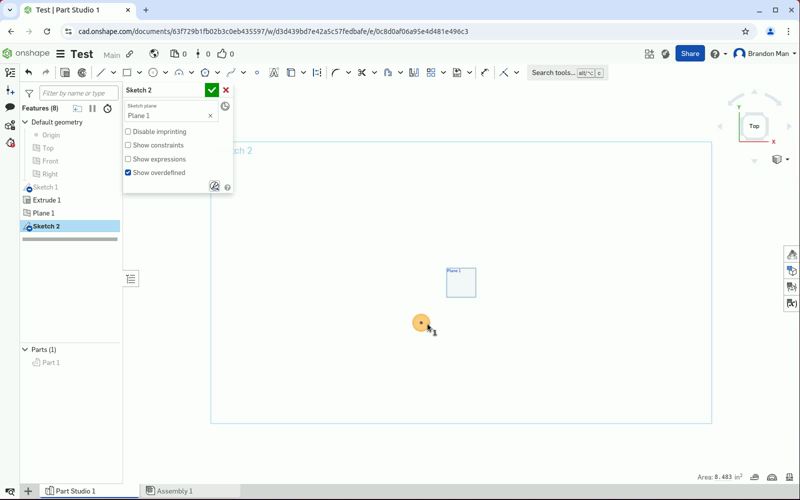
mouse_move(73, 352)
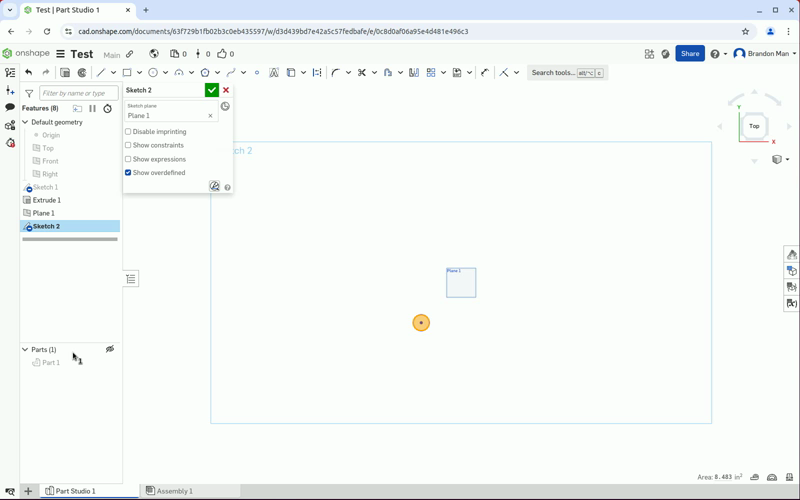
key(shift+y)
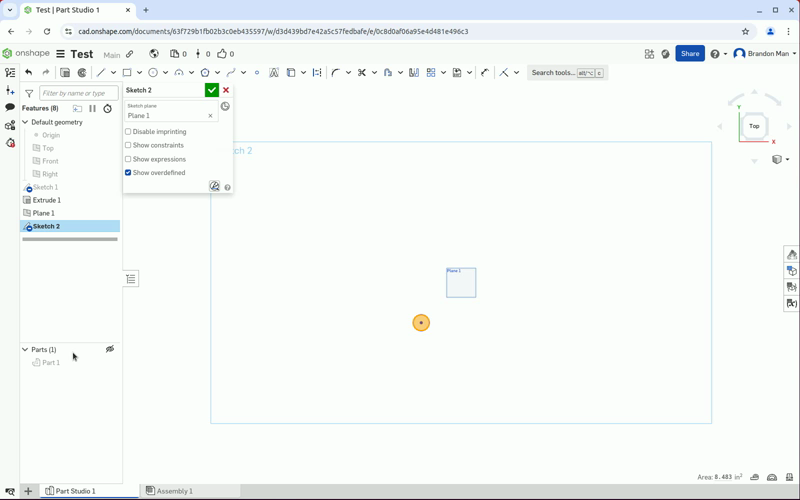
key(shift+e)
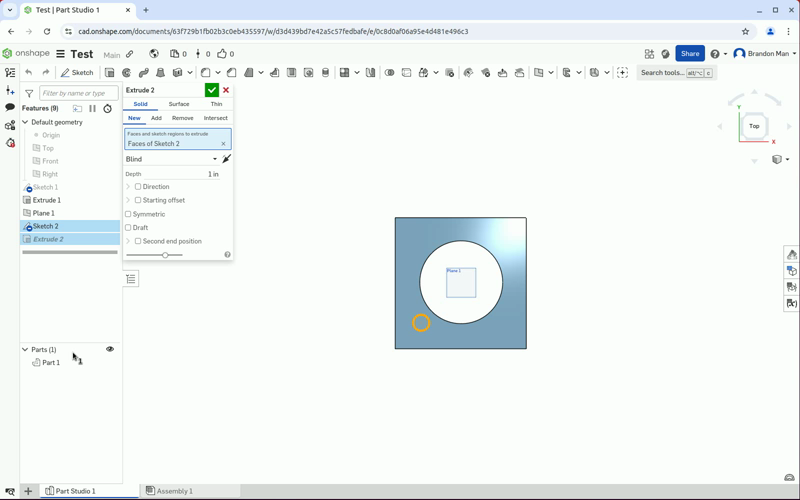
mouse_move(143, 106)
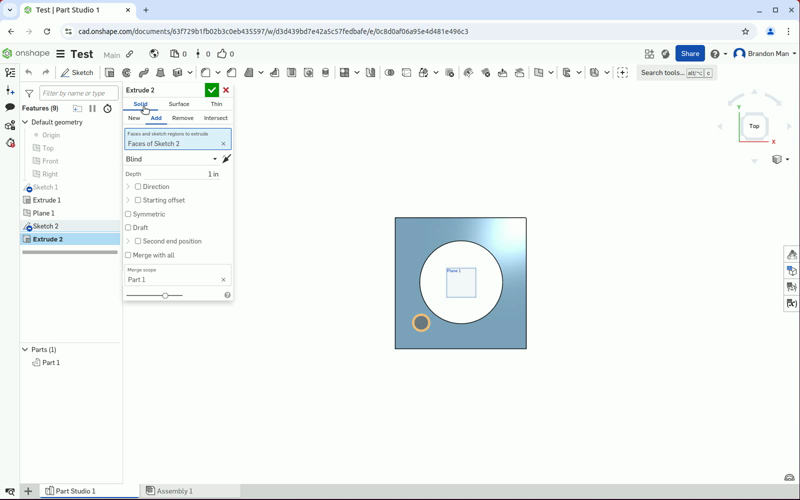
click(143, 106)
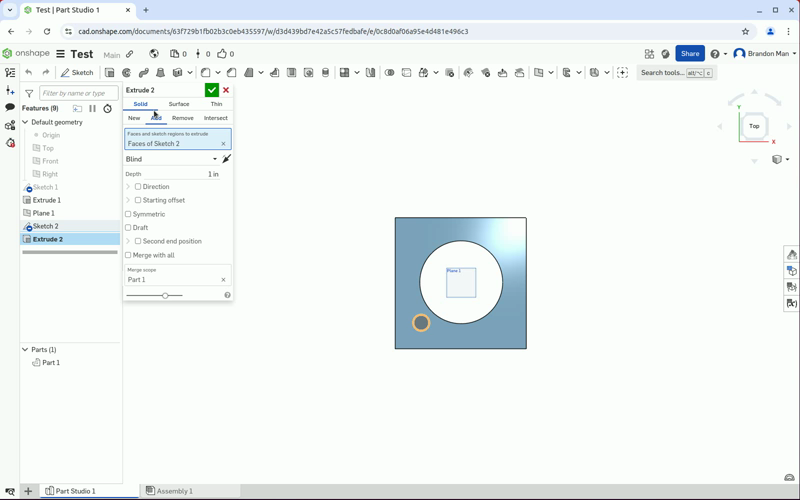
mouse_move(186, 120)
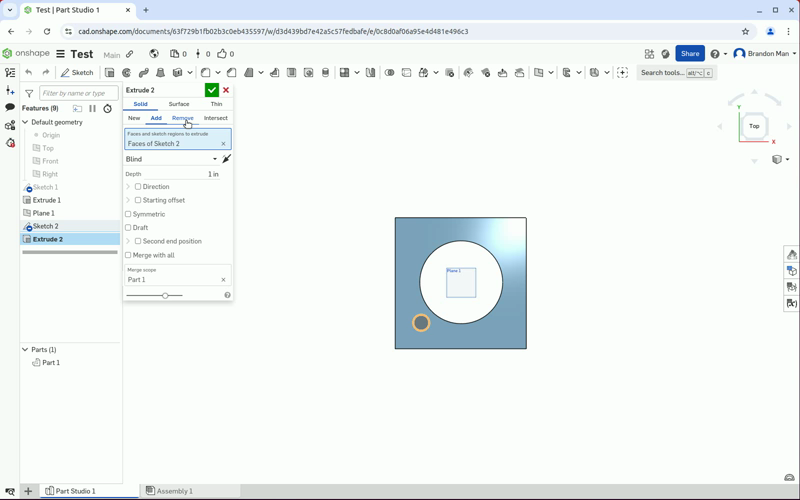
click(186, 120)
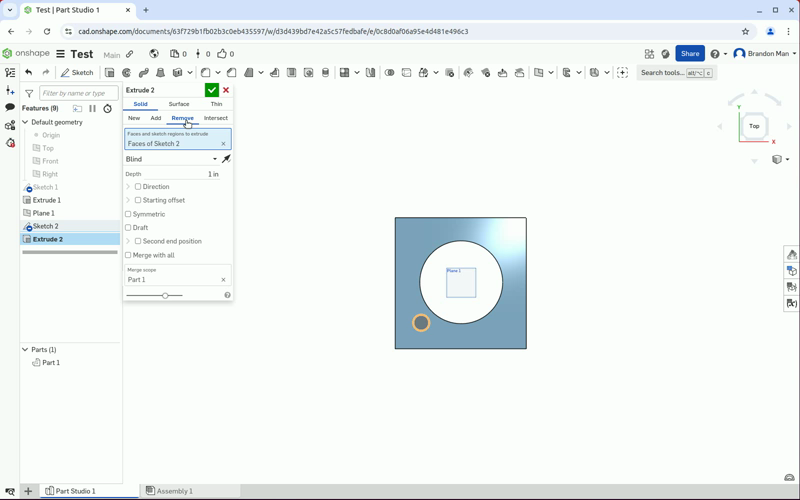
key(tab, 4)
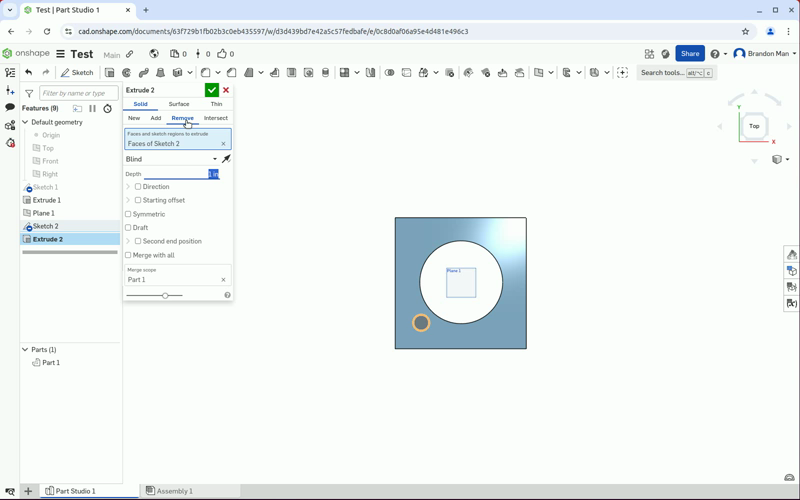
text(15.405)
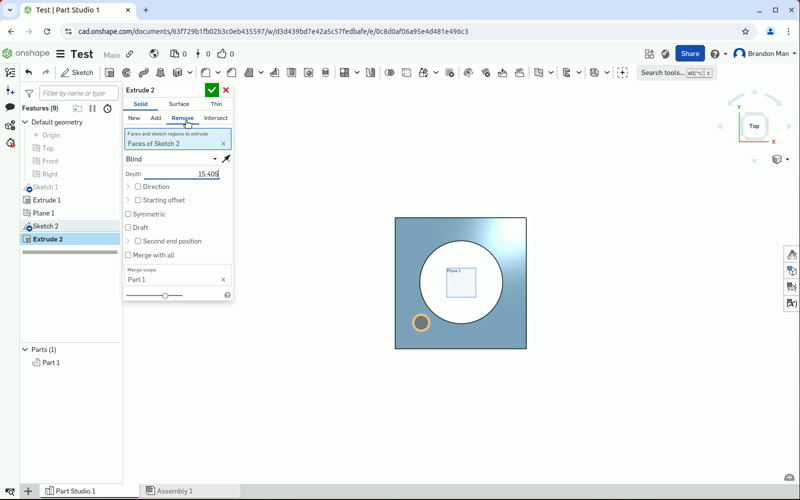
key(tab, 6)
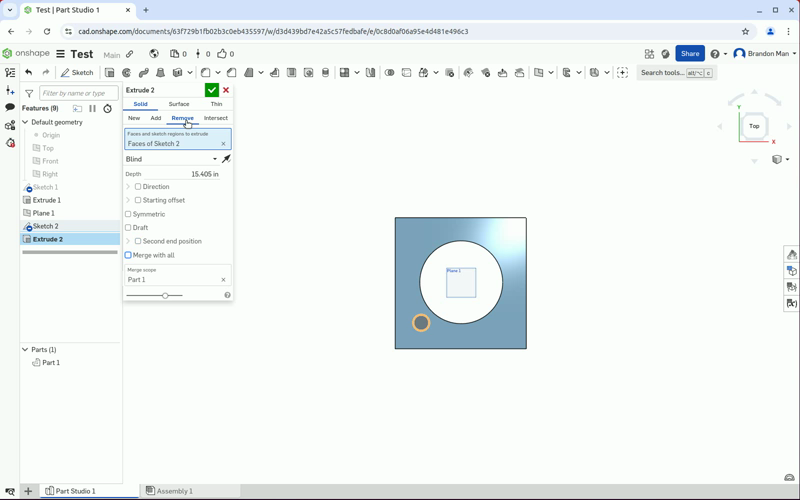
key(space)
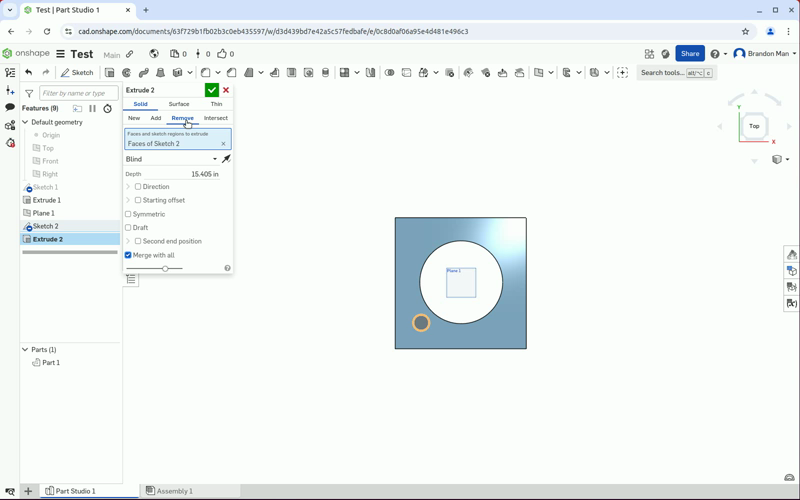
key(enter)
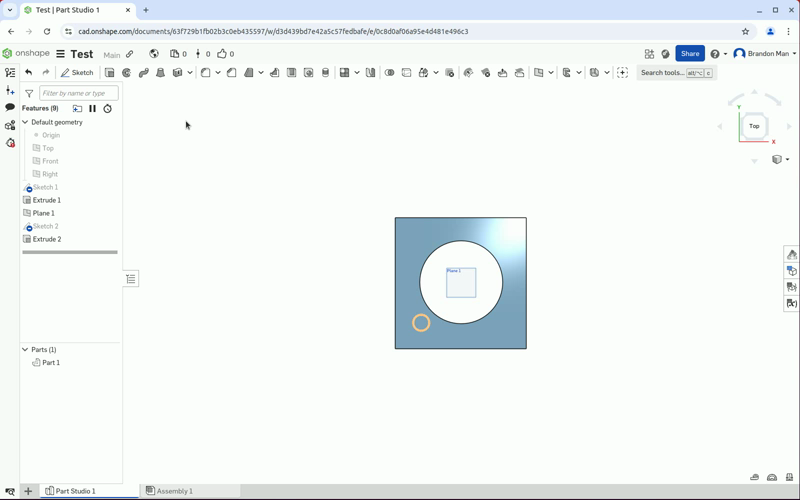
key(shift+h)
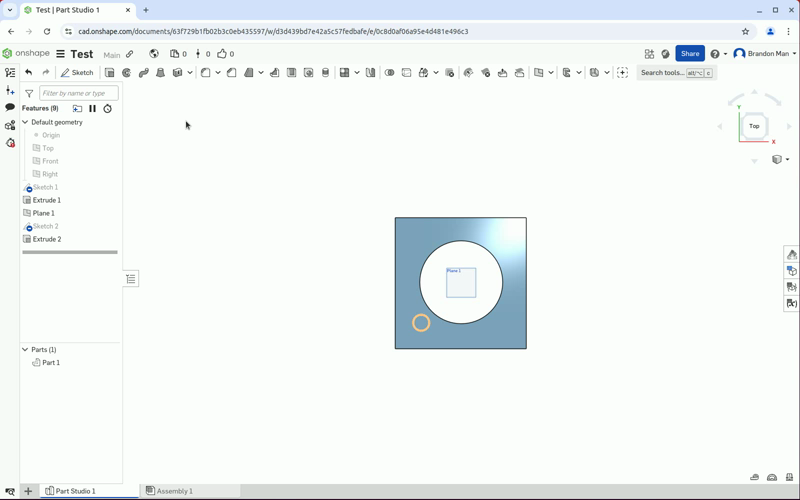
key(shift+h)
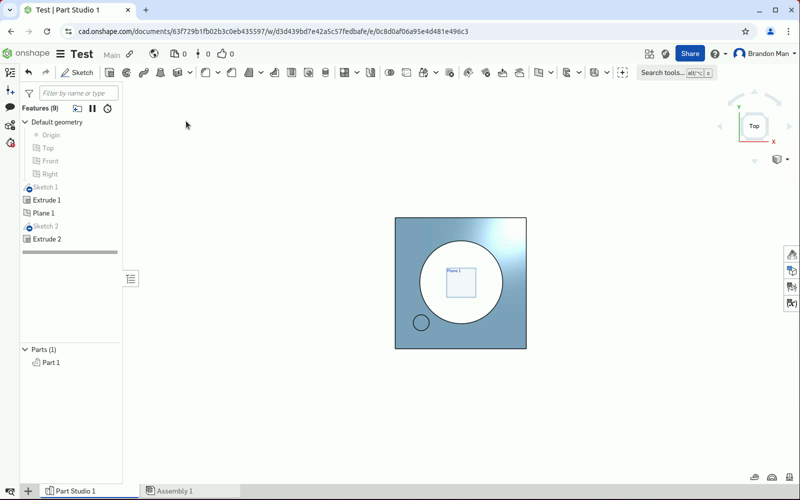
mouse_move(73, 189)
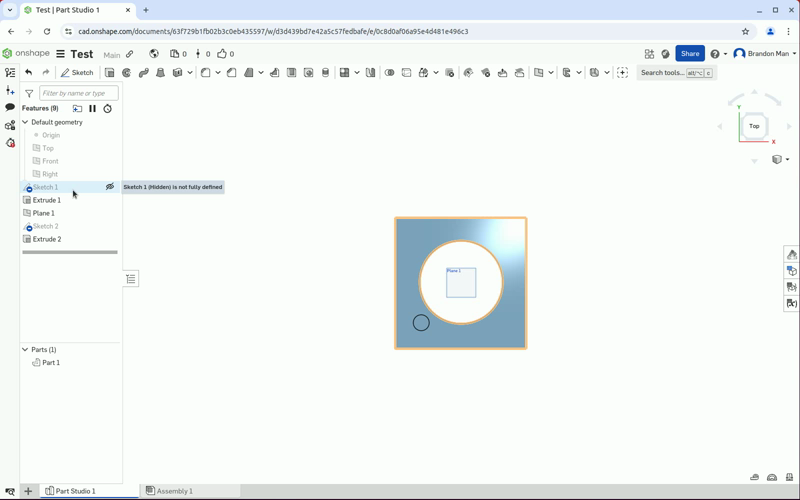
click(73, 189)
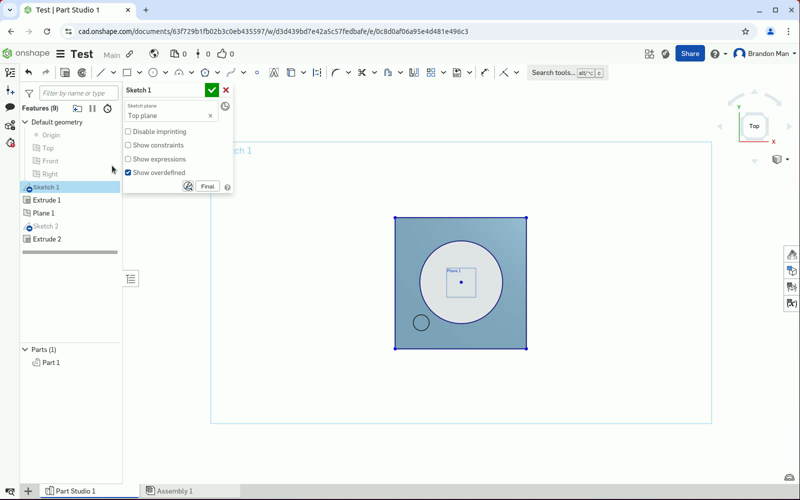
mouse_move(229, 92)
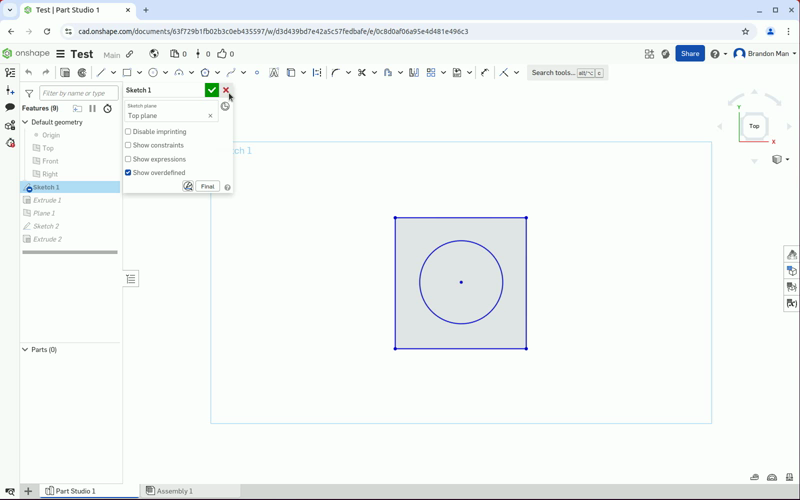
click(229, 92)
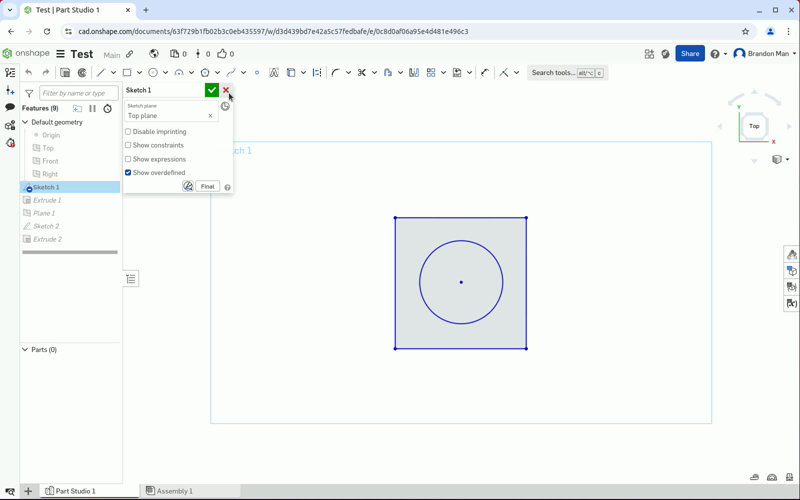
key(shift+s)
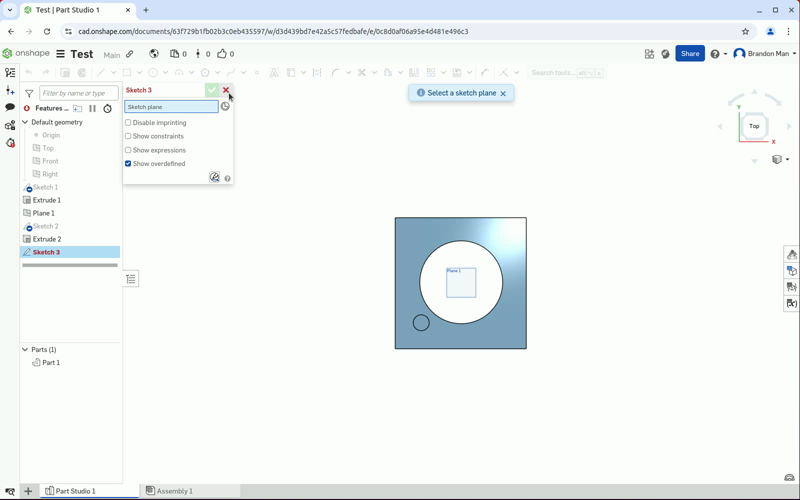
mouse_move(73, 215)
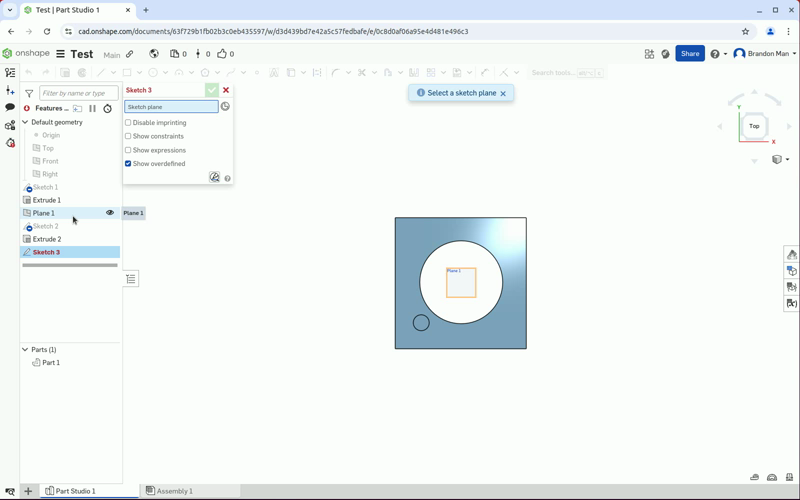
click(73, 215)
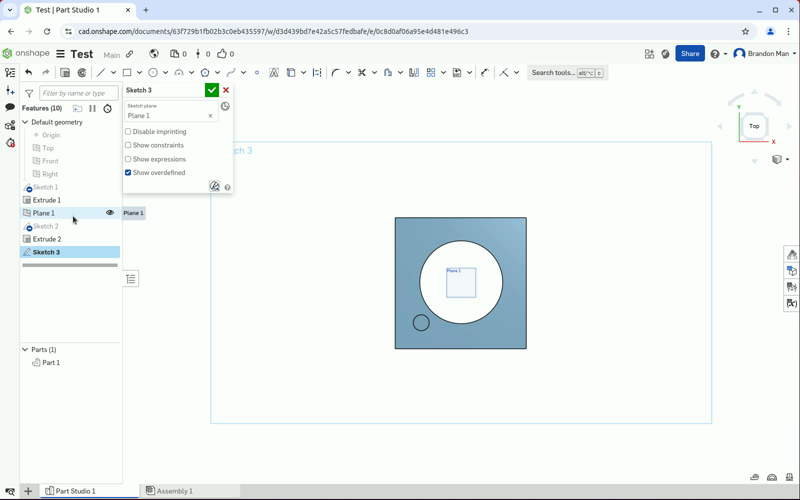
mouse_move(73, 352)
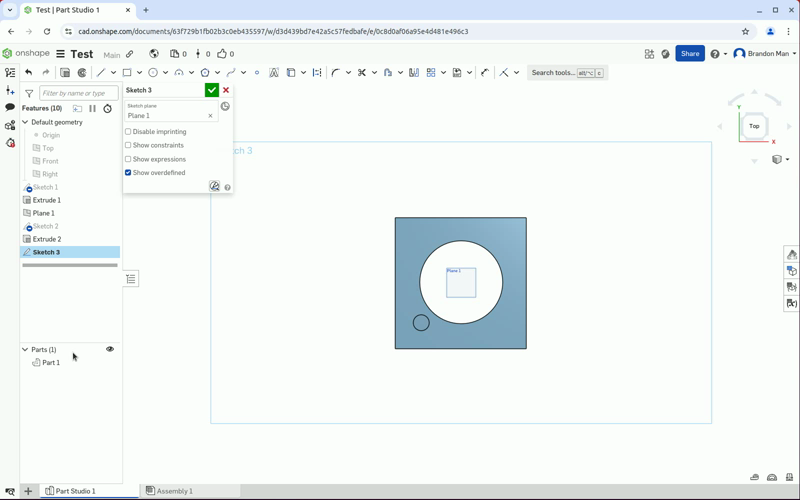
key(y)
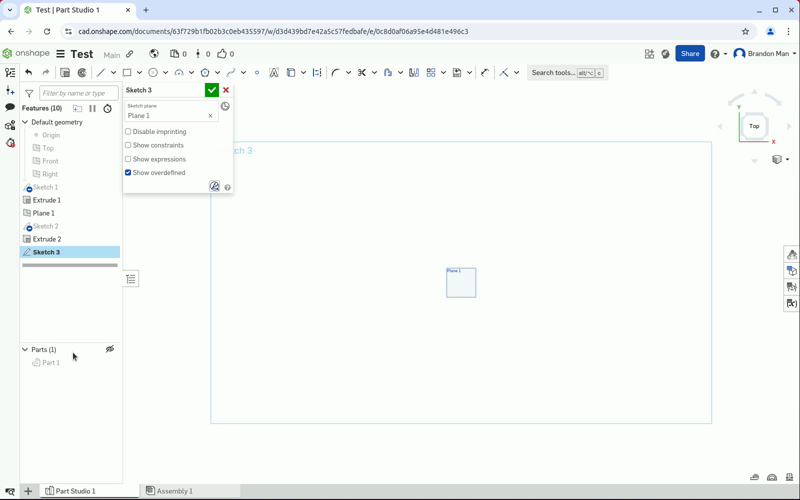
key(c)
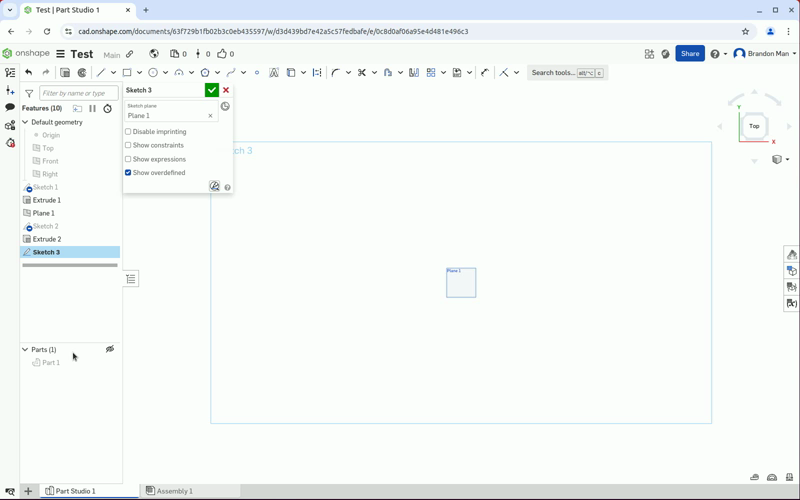
key_down(shift)
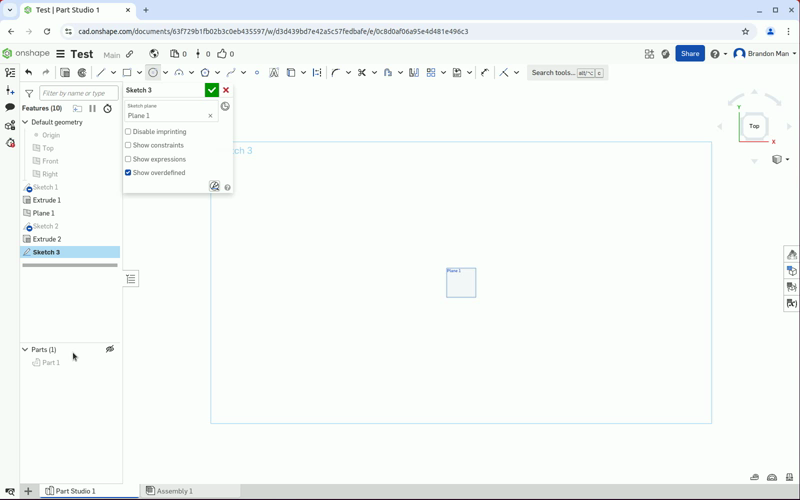
mouse_move(501, 243)
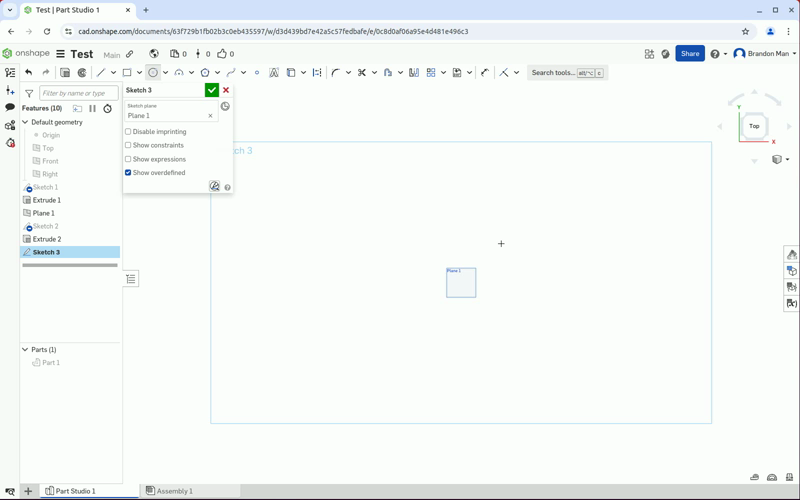
click(501, 243)
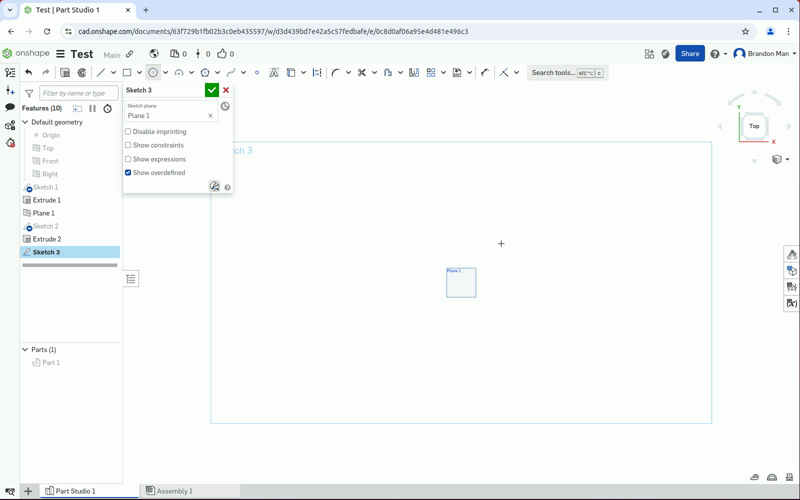
key_up(shift)
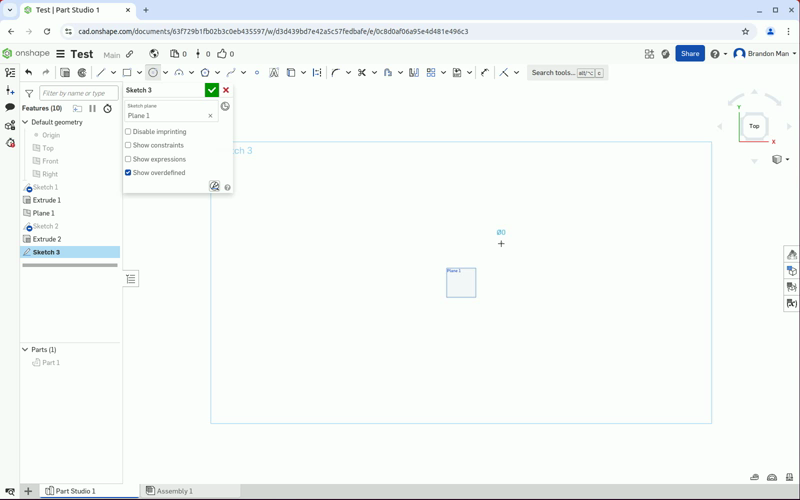
mouse_move(508, 243)
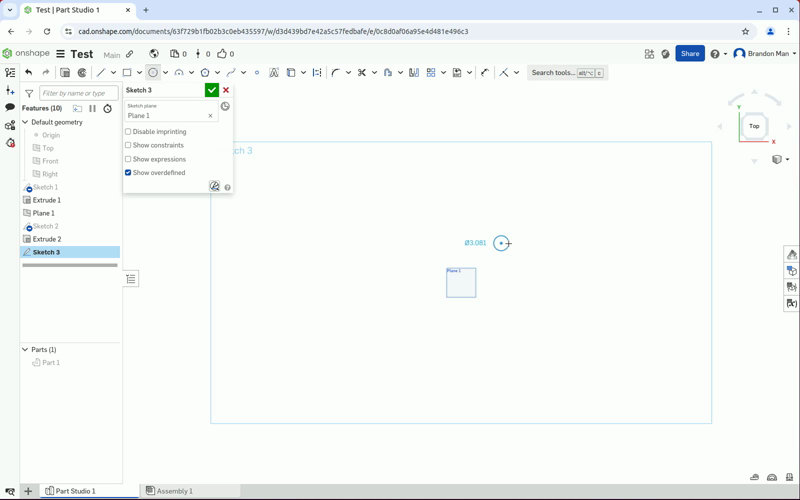
click(508, 243)
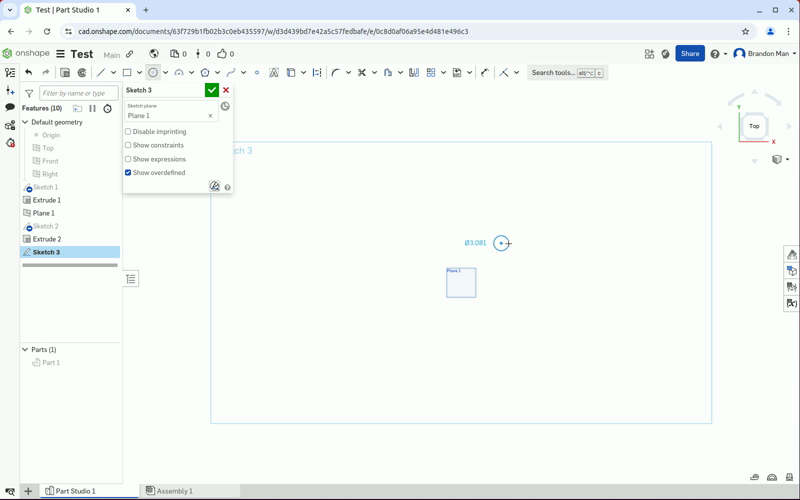
key(esc)
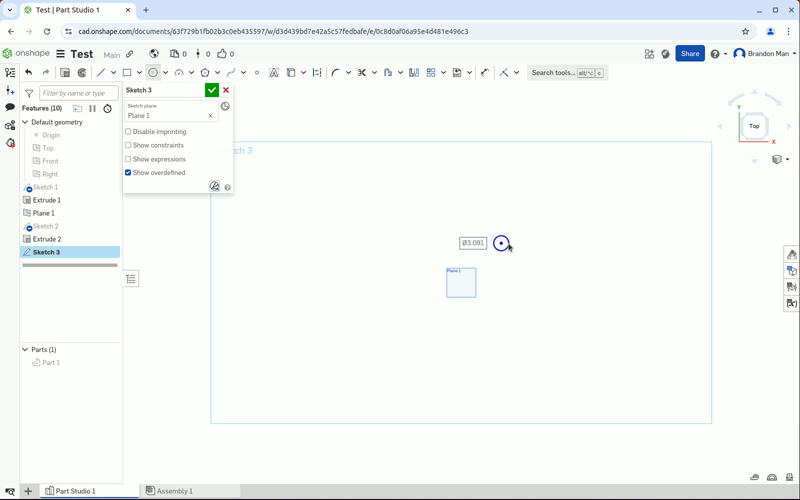
mouse_move(503, 240)
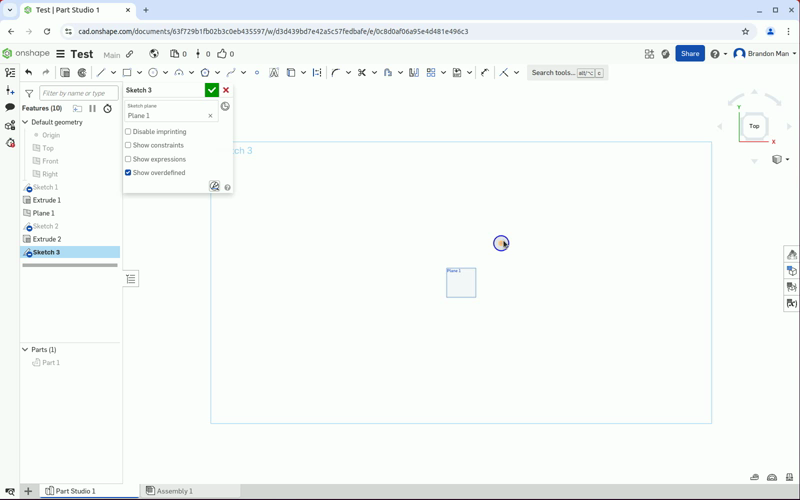
scroll(6)
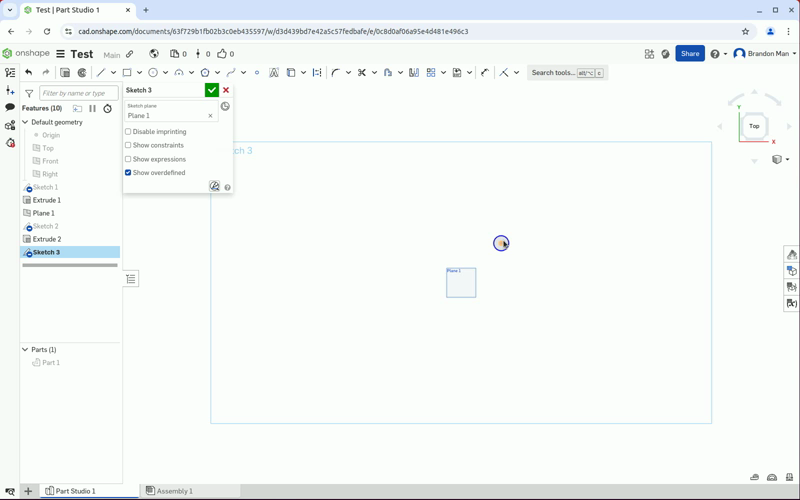
scroll(6)
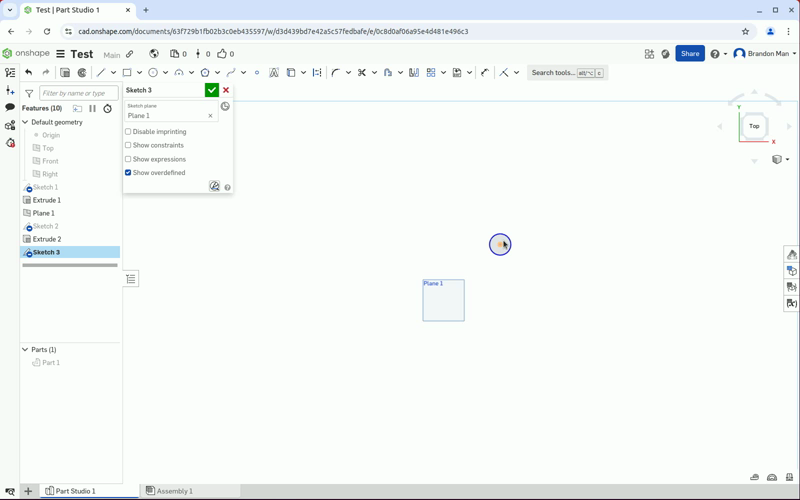
scroll(6)
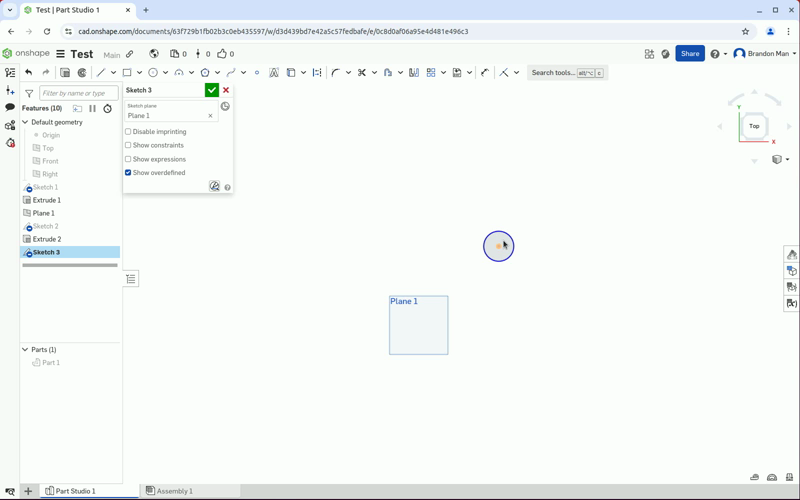
scroll(6)
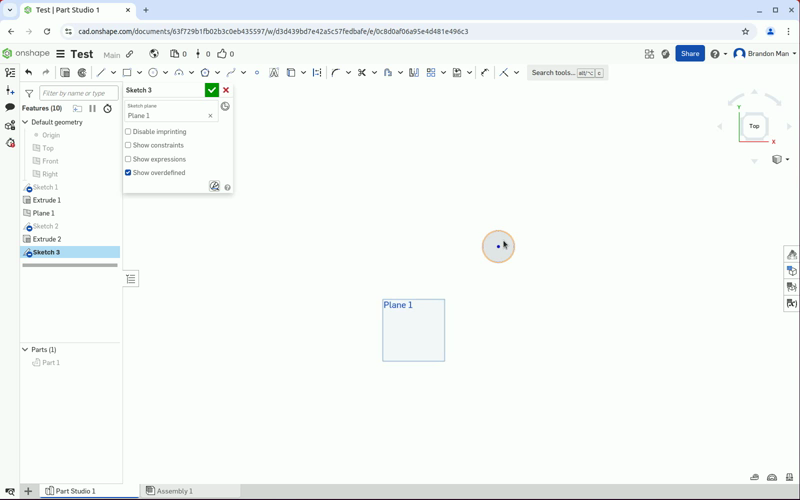
scroll(6)
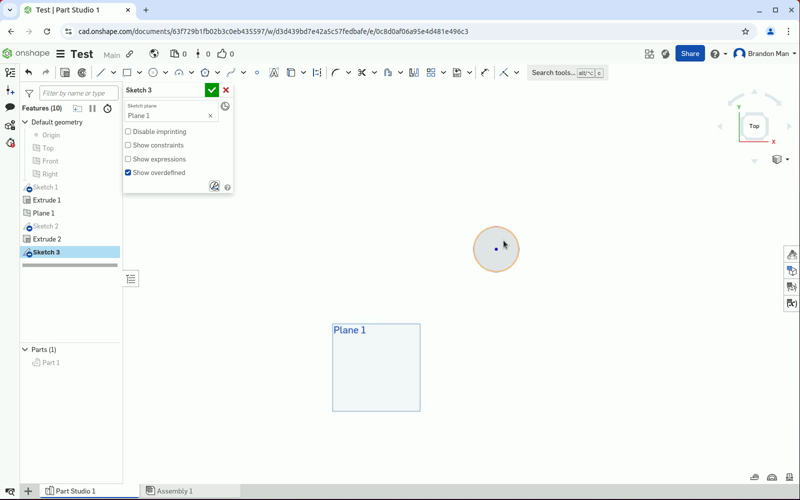
scroll(6)
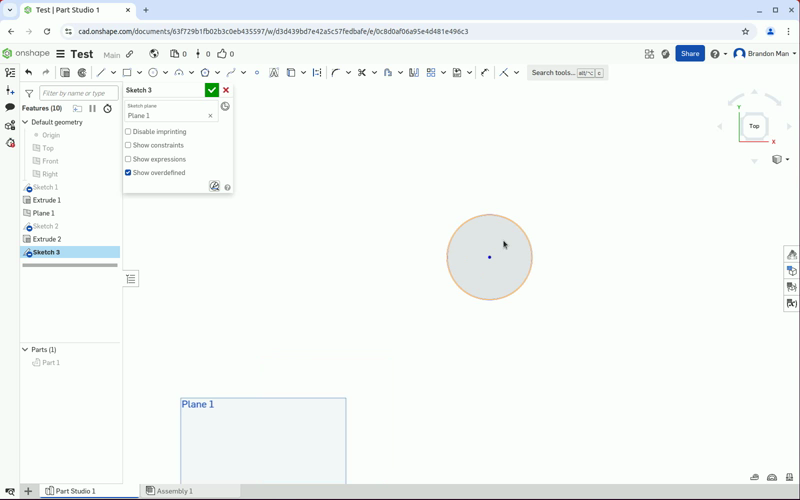
scroll(6)
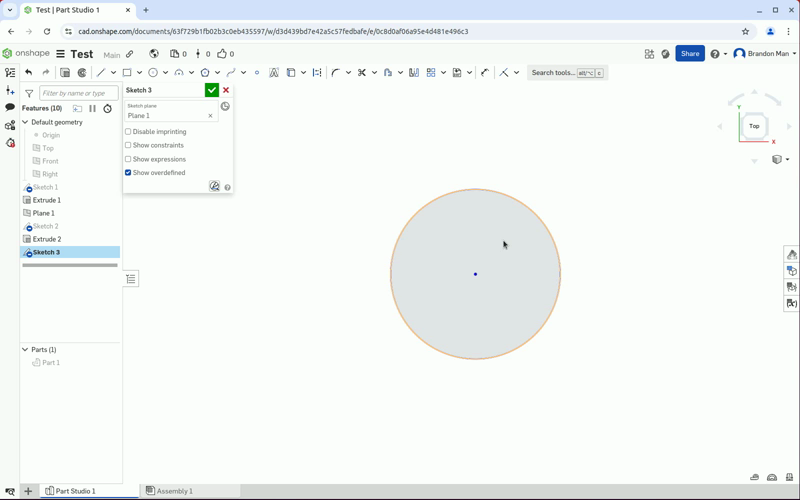
click(503, 240)
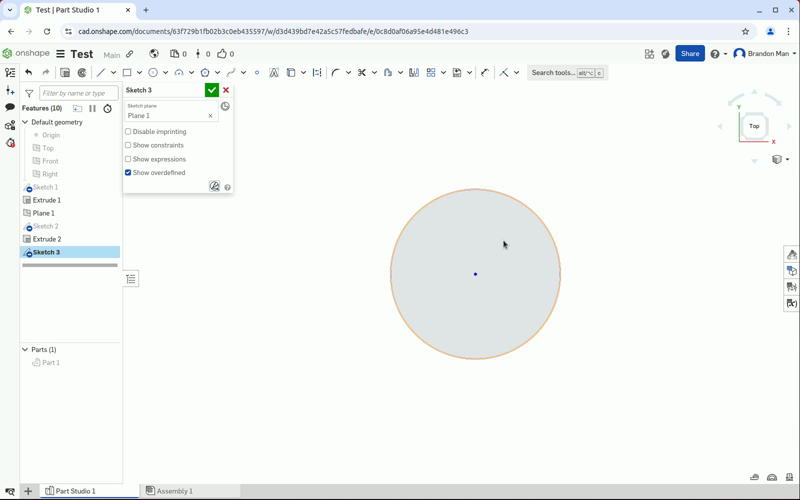
scroll(-6)
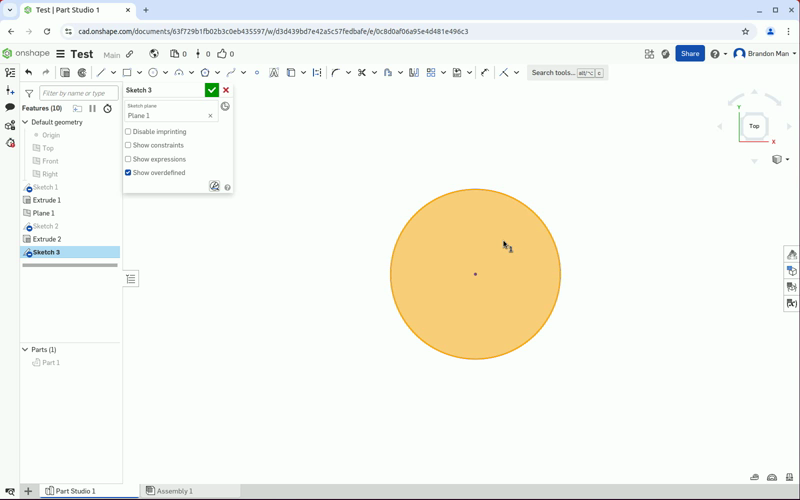
scroll(-6)
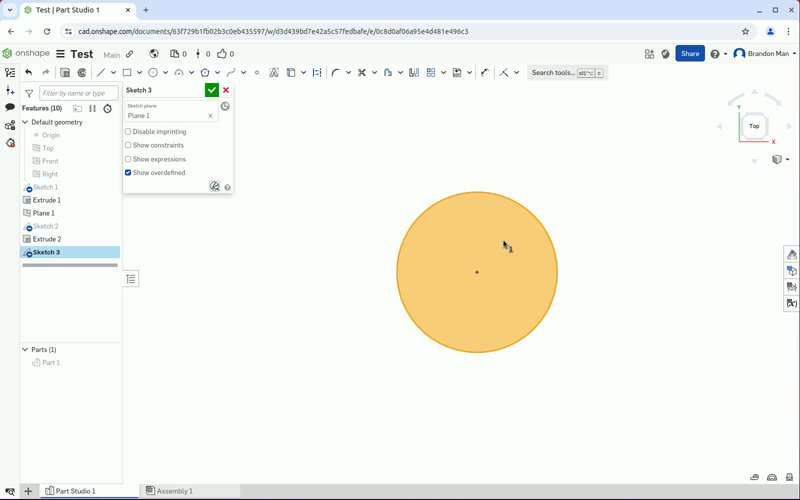
scroll(-6)
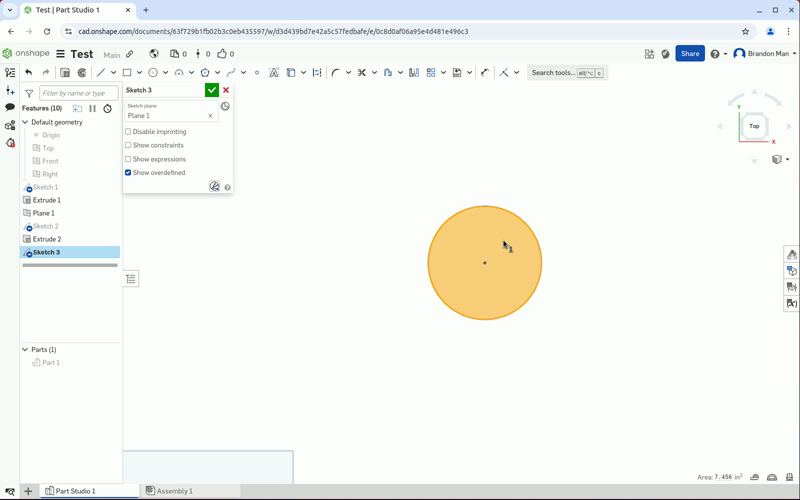
scroll(-6)
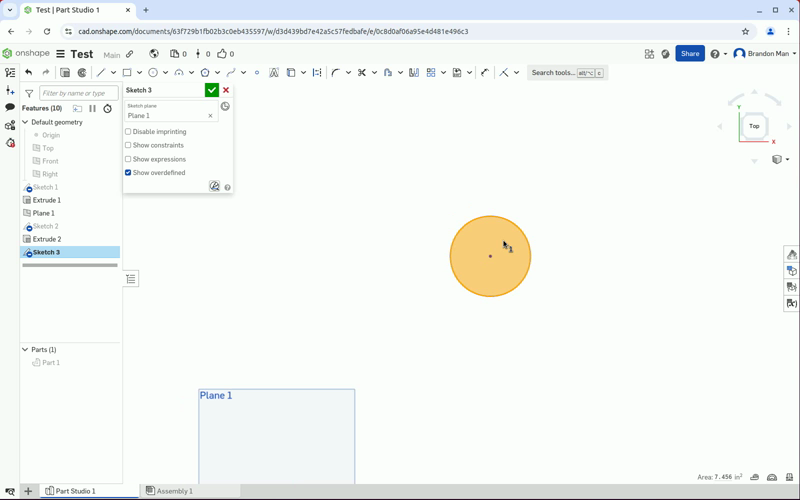
scroll(-6)
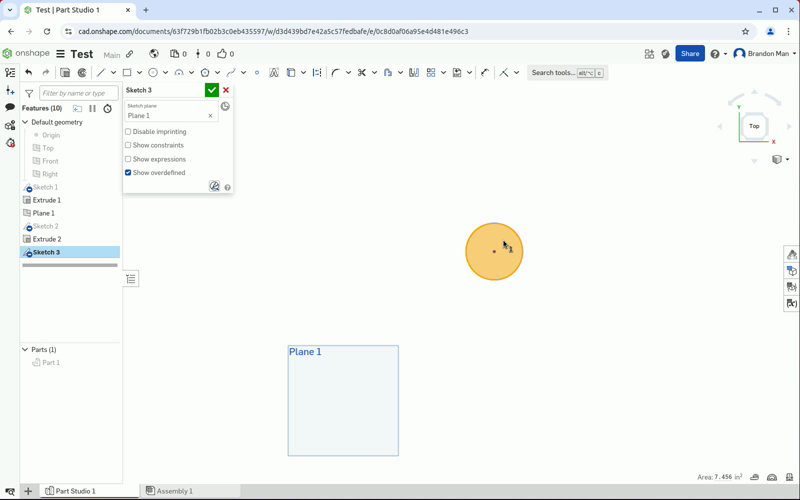
scroll(-6)
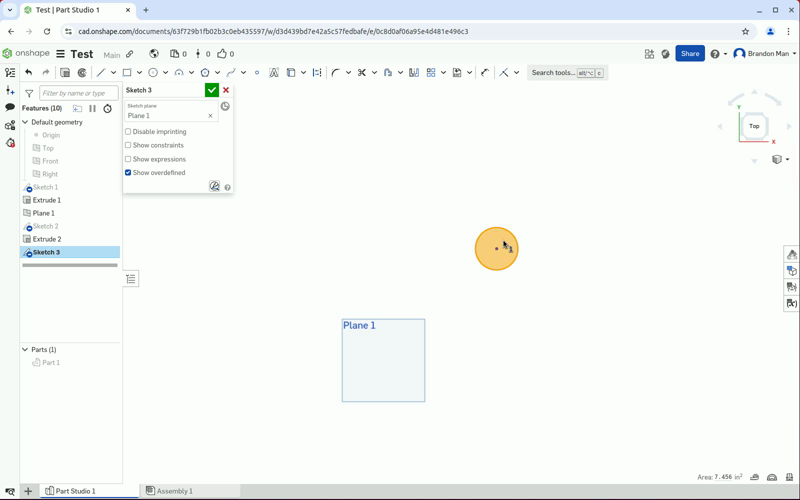
scroll(-6)
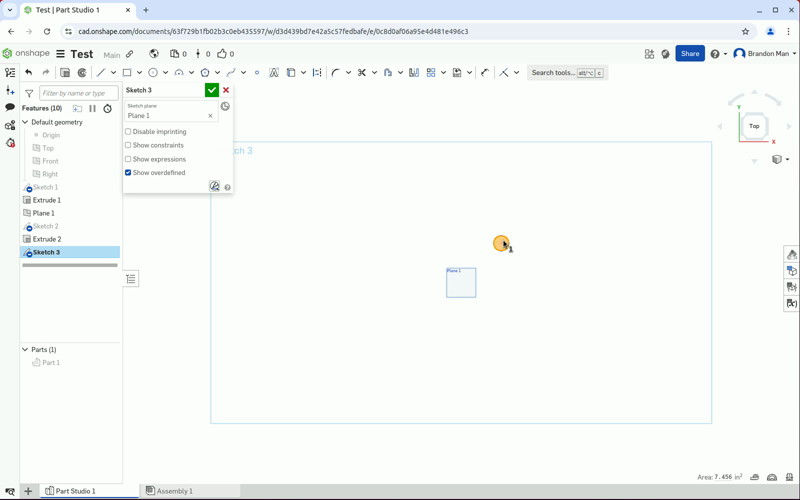
mouse_move(73, 352)
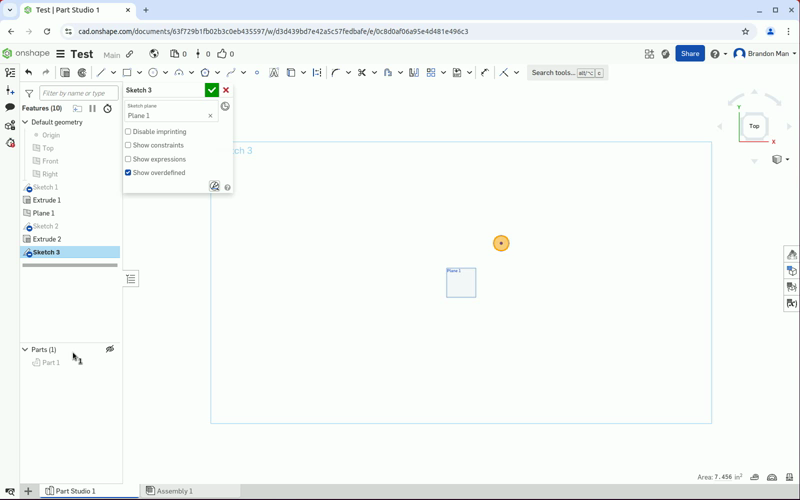
key(shift+y)
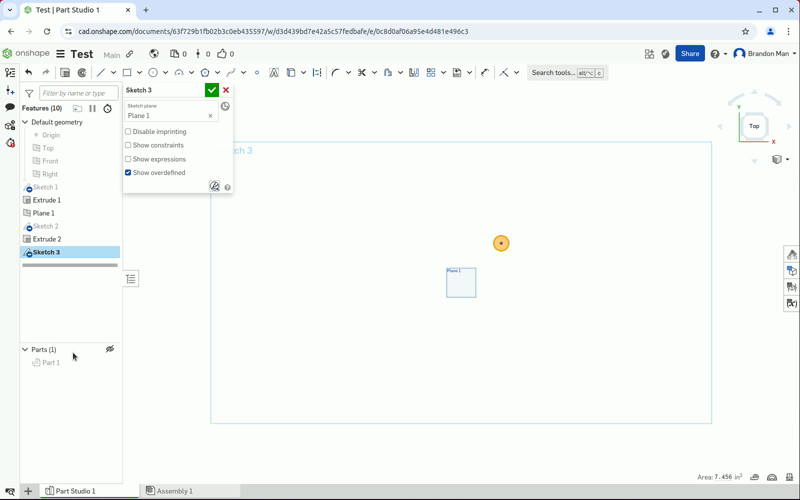
key(shift+e)
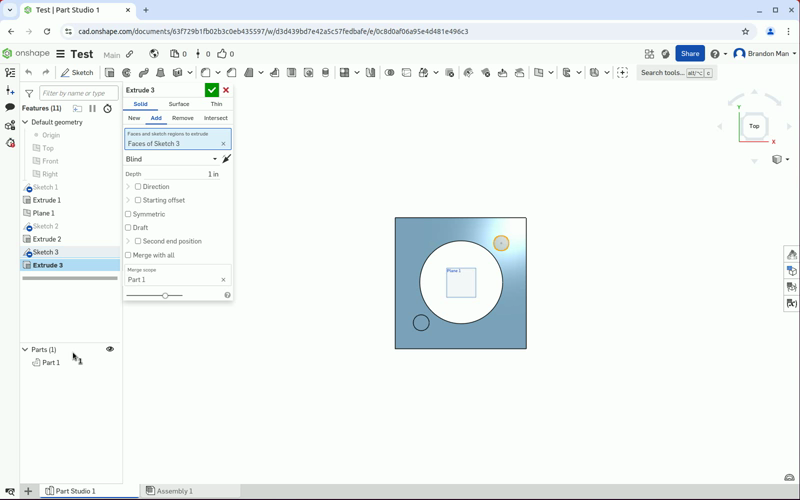
mouse_move(143, 106)
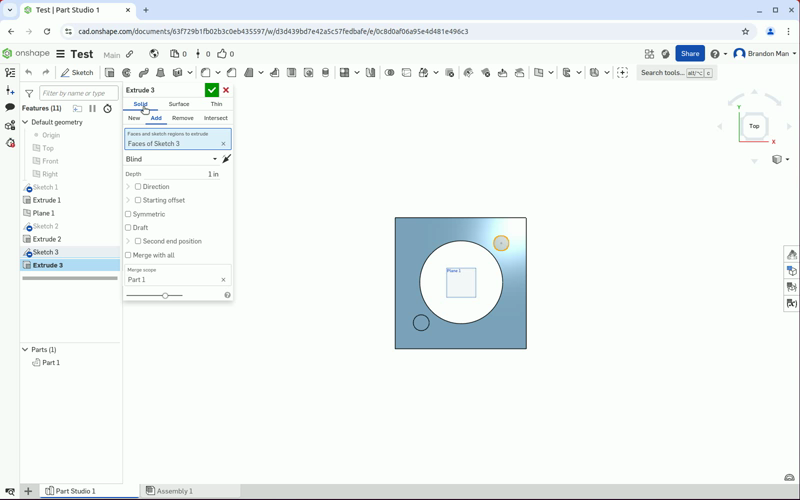
click(143, 106)
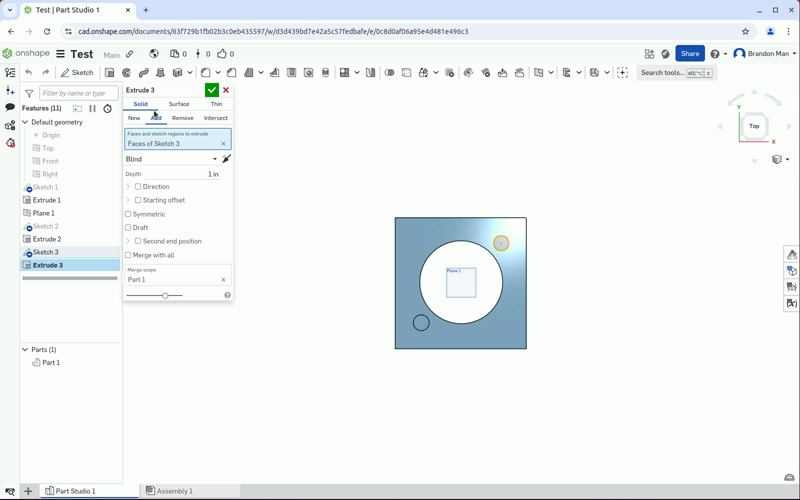
mouse_move(186, 120)
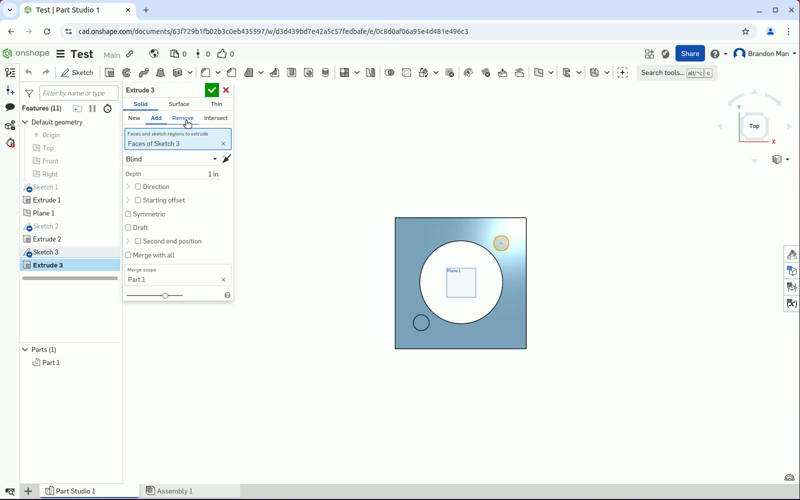
click(186, 120)
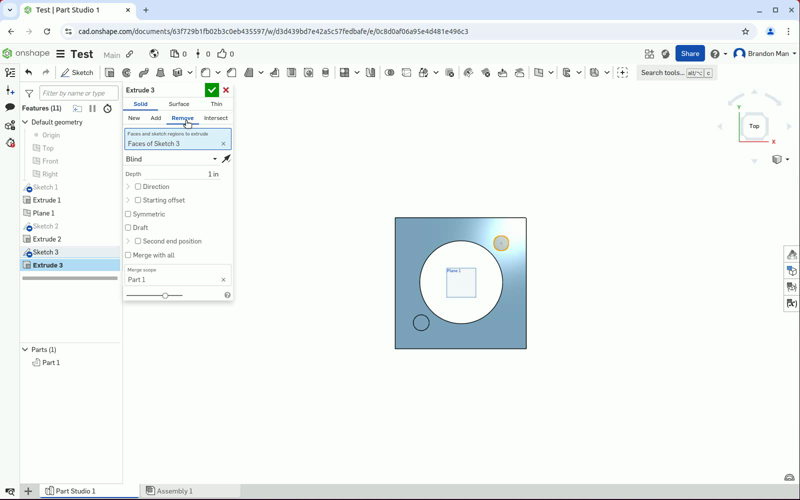
key(tab, 4)
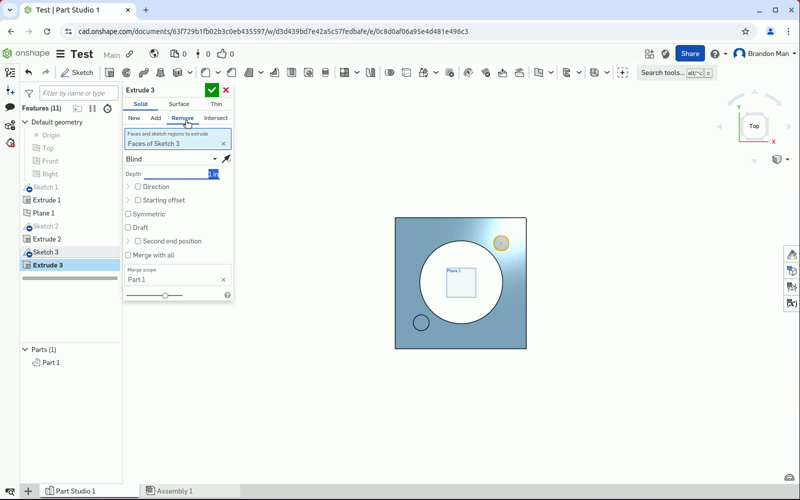
text(15.405)
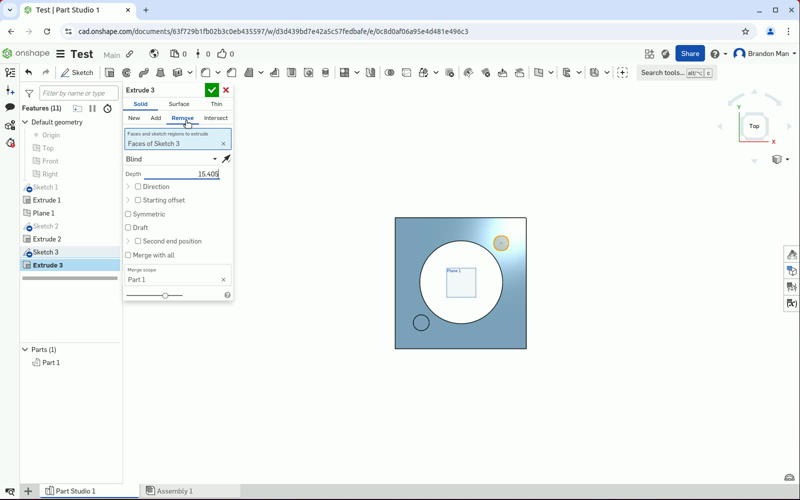
key(tab, 6)
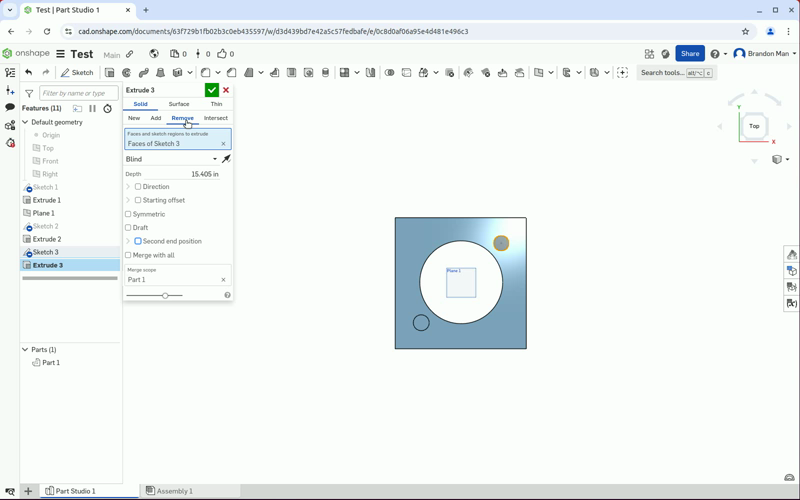
key(space)
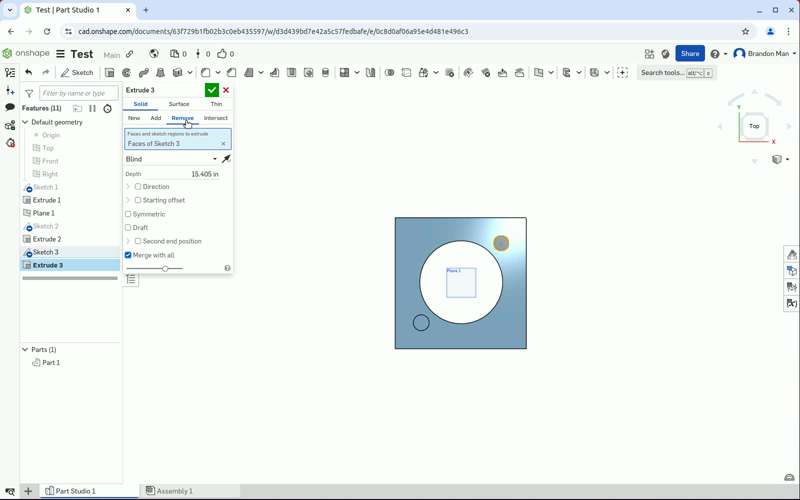
key(enter)
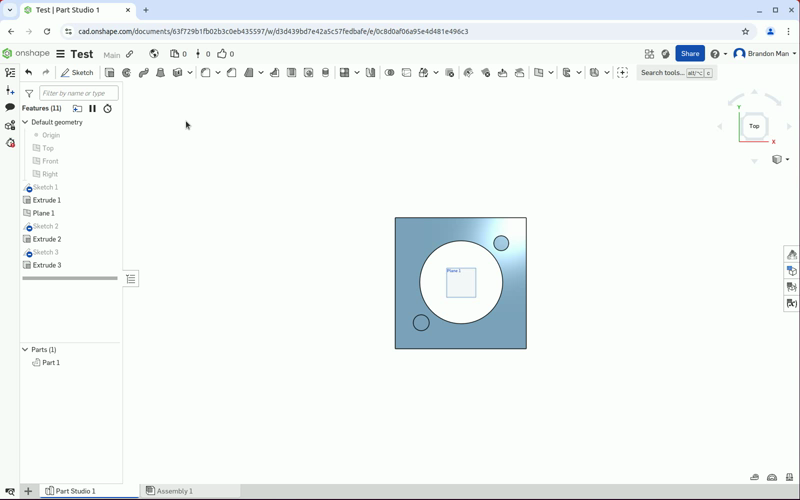
key(shift+h)
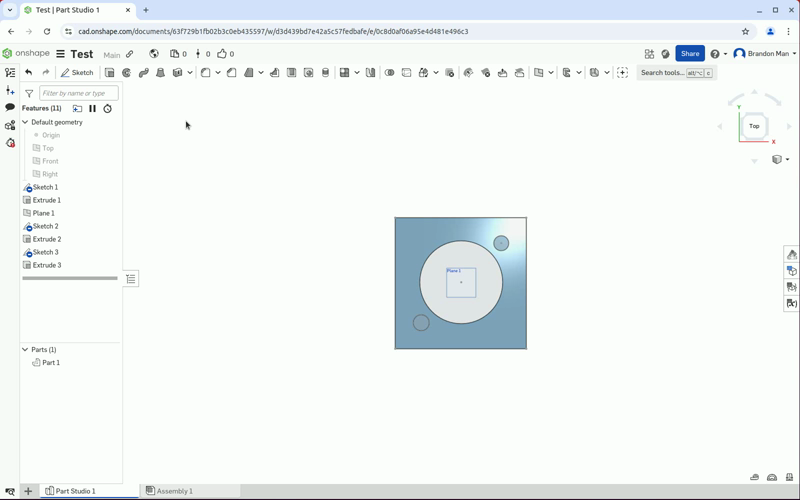
key(shift+h)
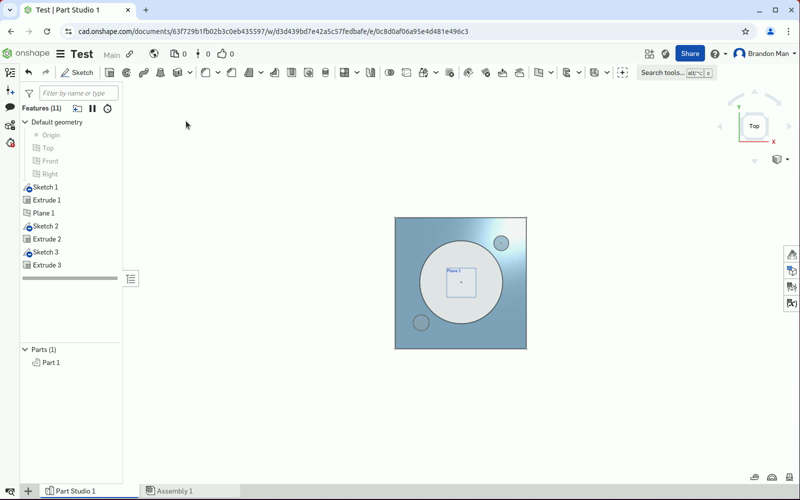
key(shift+7)
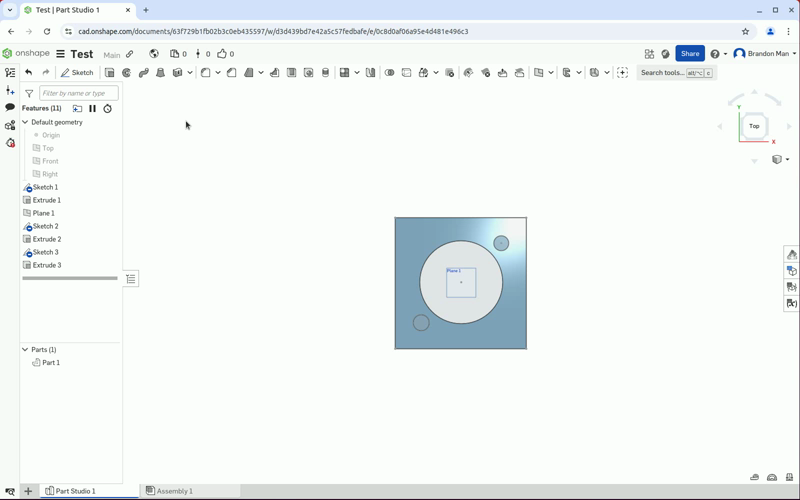
key(up, 3)
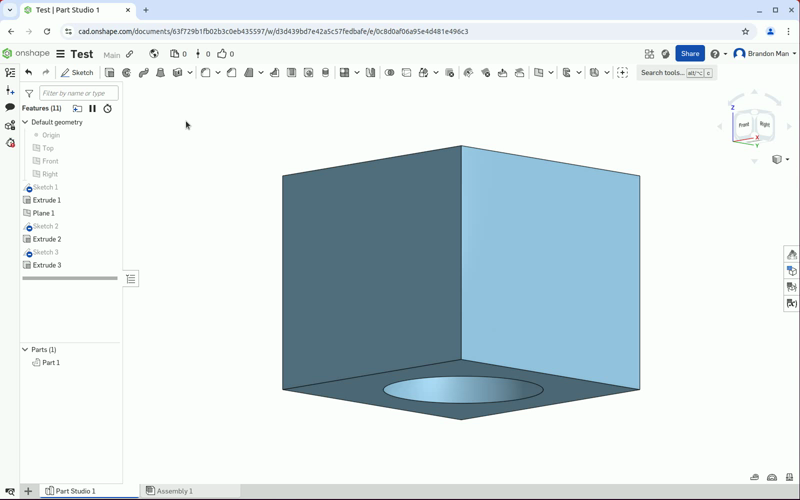
key(left, 3)
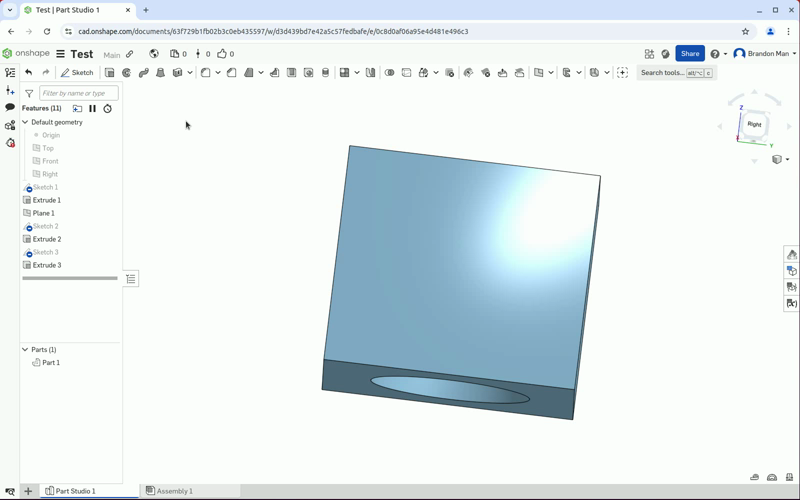
key(right, 3)
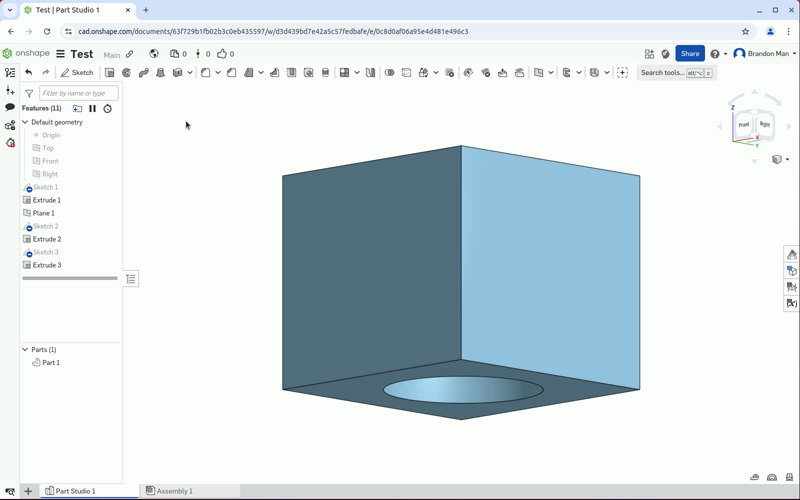
key(down, 3)
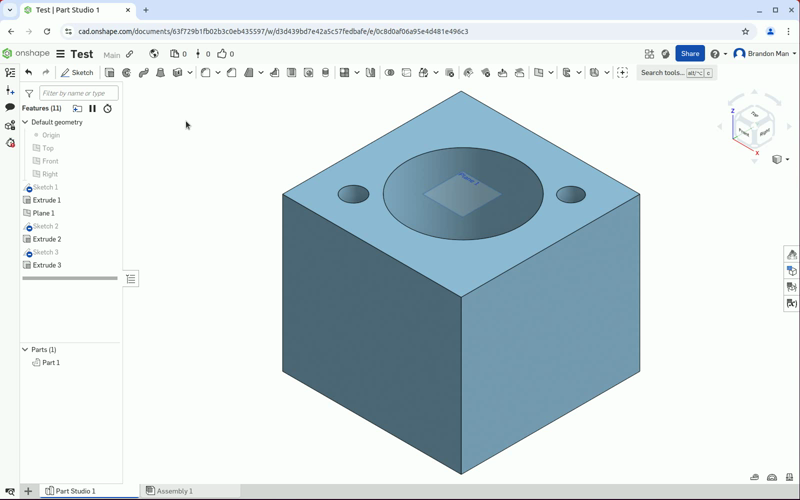
mouse_move(73, 189)
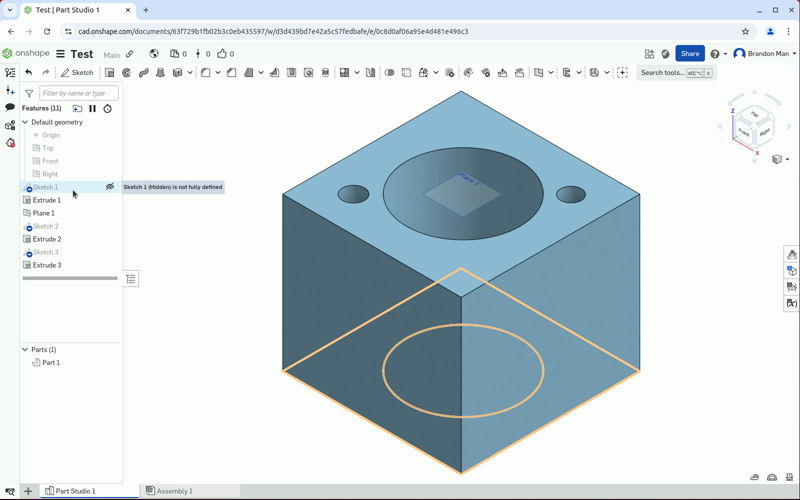
click(73, 189)